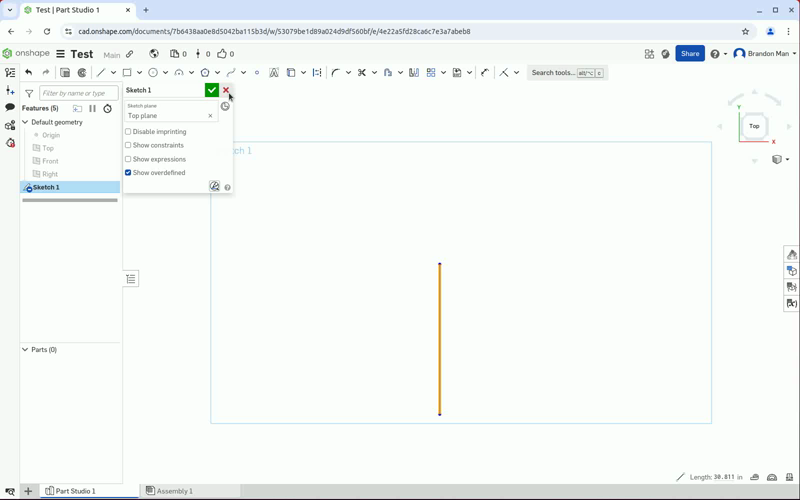
key(shift+h)
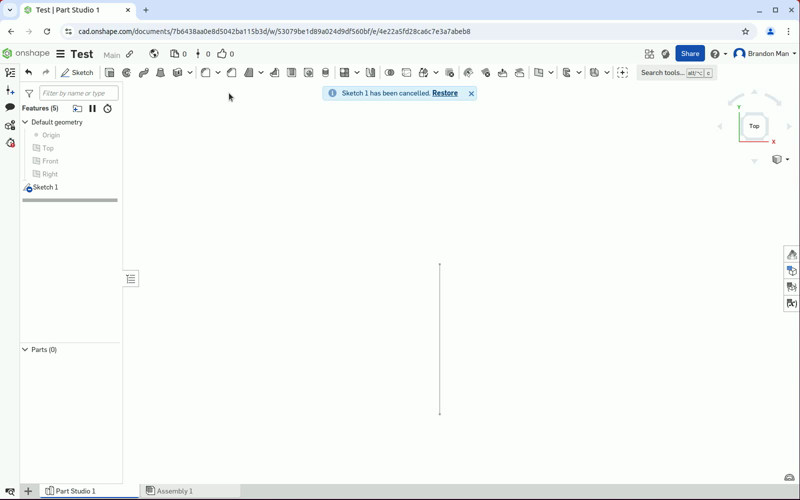
mouse_move(73, 352)
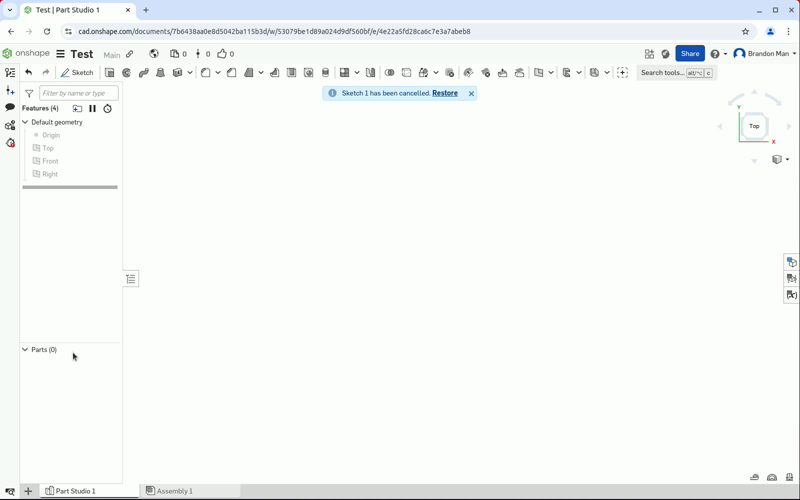
key(y)
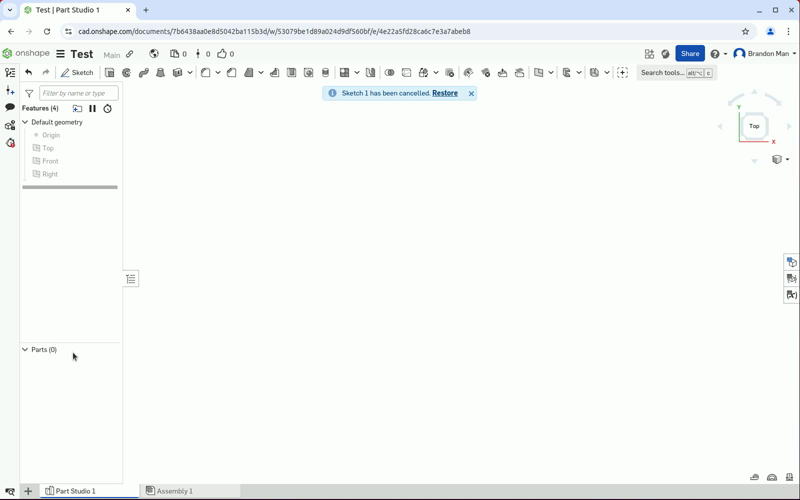
key(shift+p)
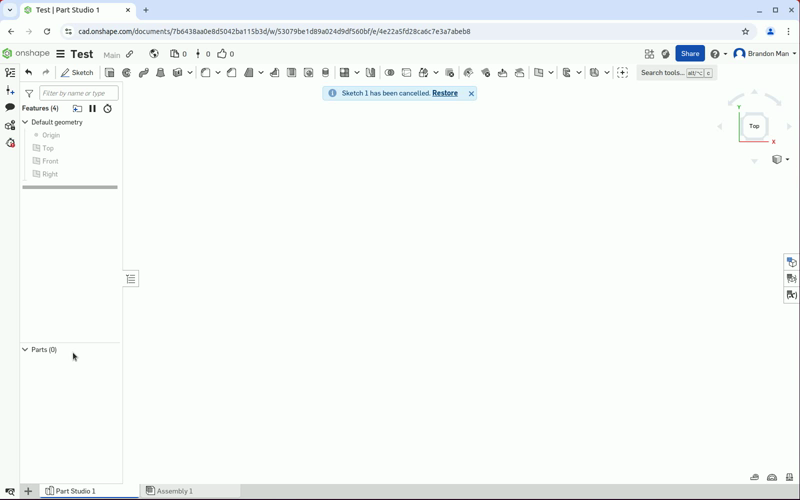
key(space)
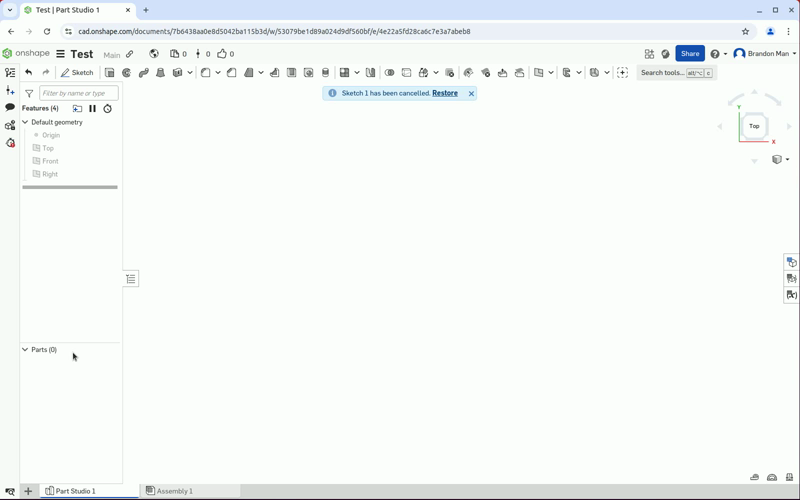
key_down(shift)
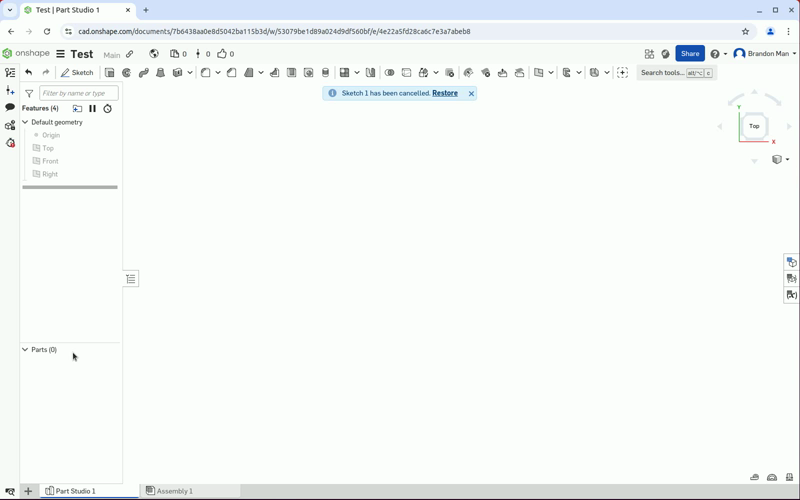
key(up)
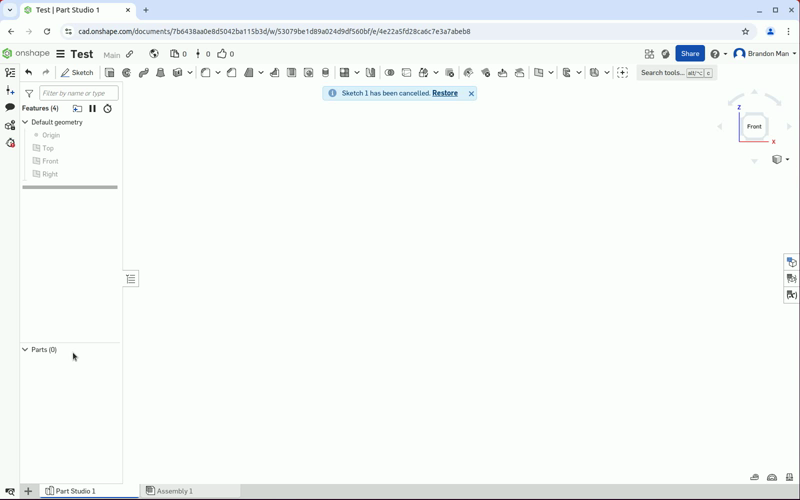
key_up(shift)
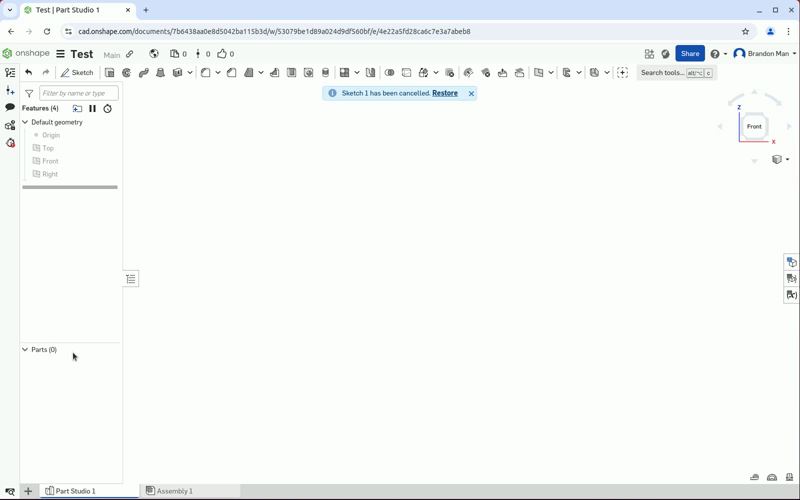
mouse_move(73, 352)
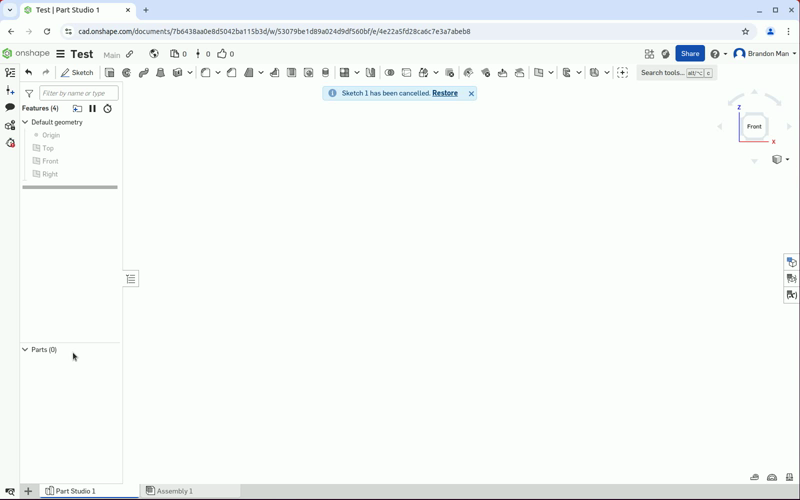
key(shift+y)
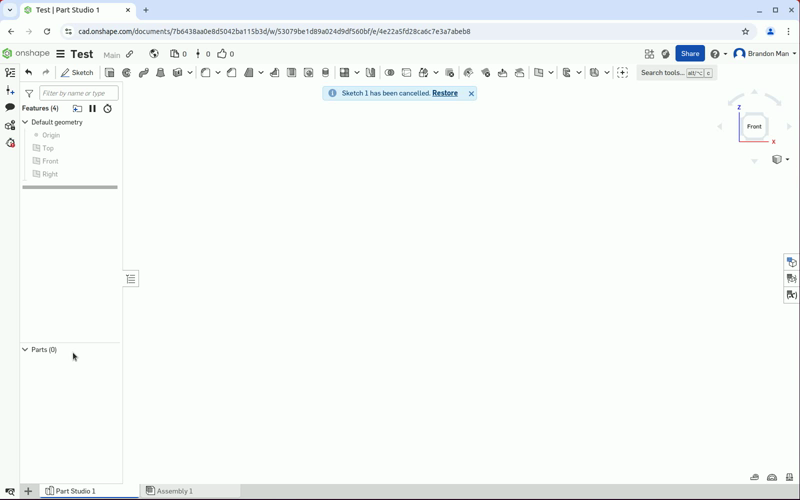
key(shift+s)
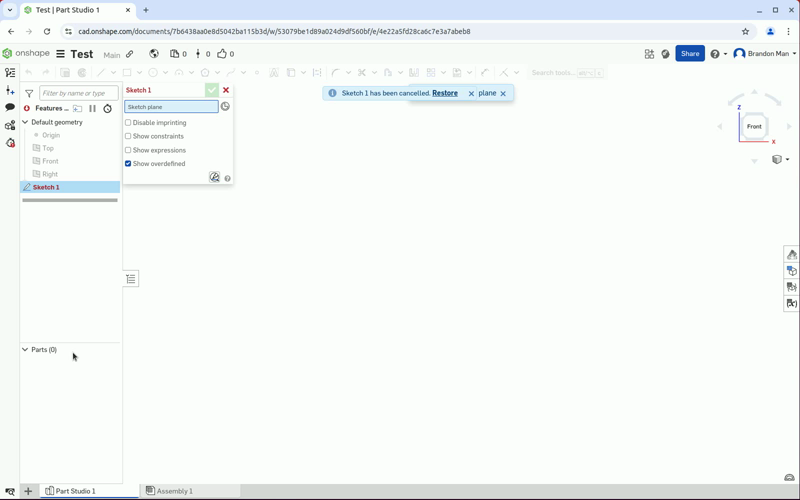
mouse_move(73, 163)
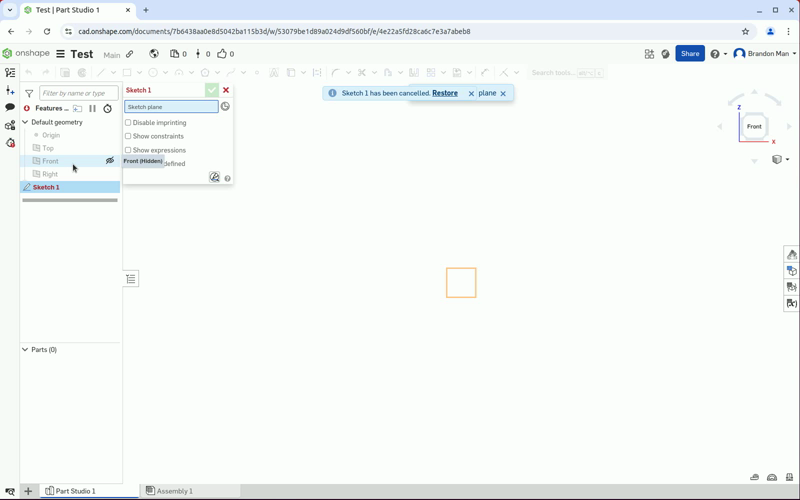
click(73, 163)
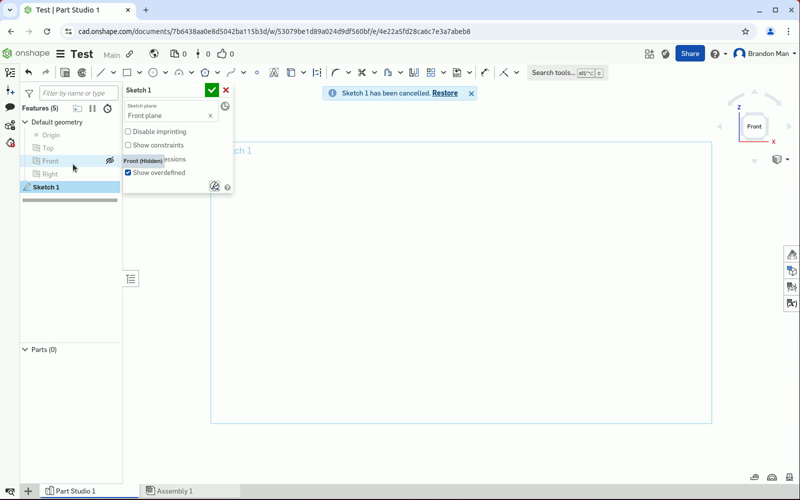
mouse_move(73, 352)
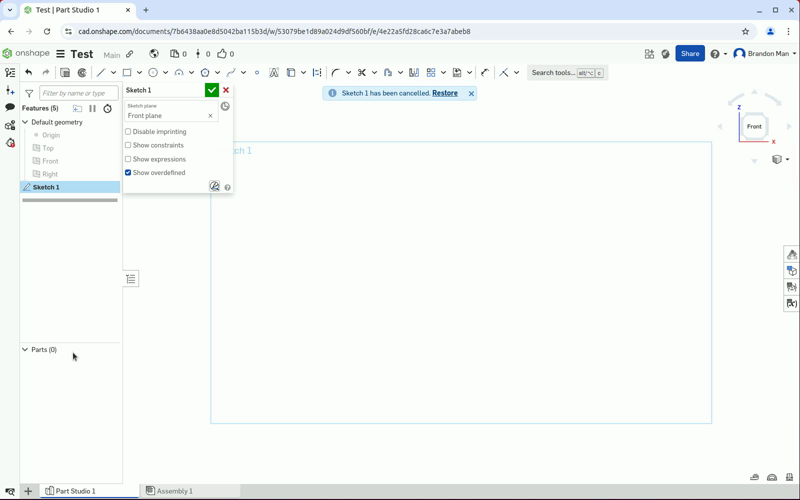
key(y)
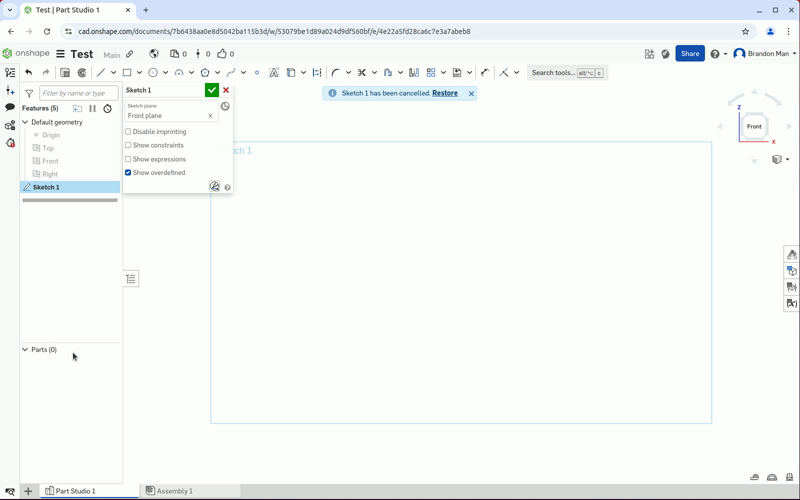
key(l)
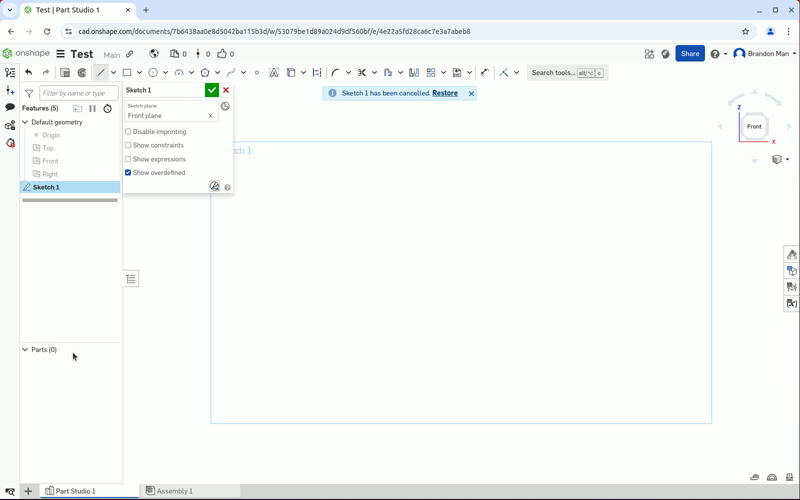
key_down(shift)
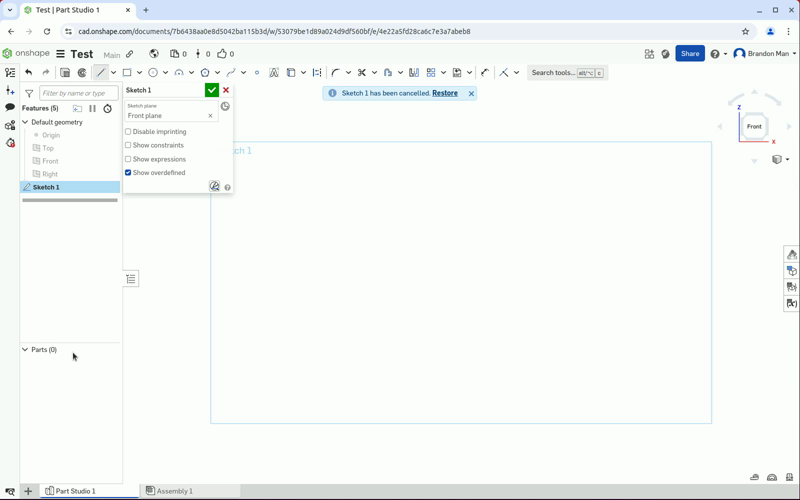
mouse_move(348, 282)
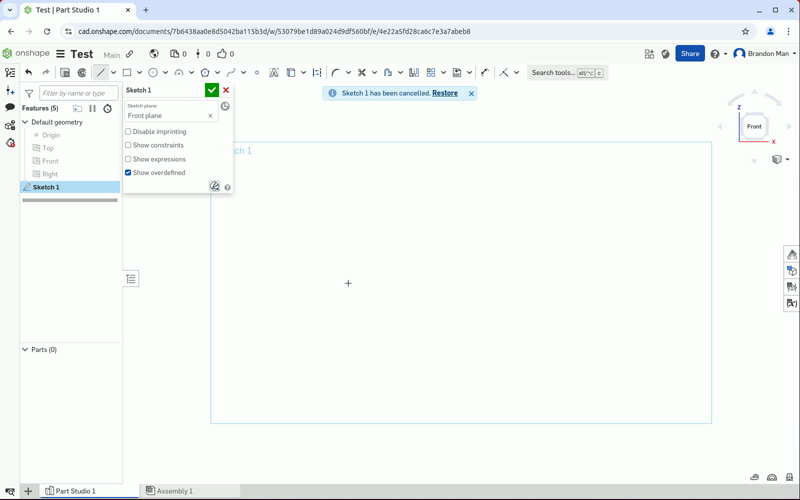
click(348, 282)
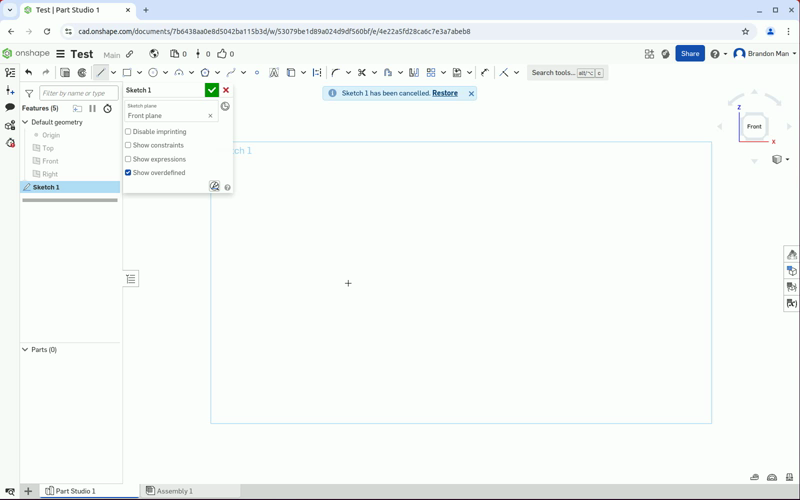
key_up(shift)
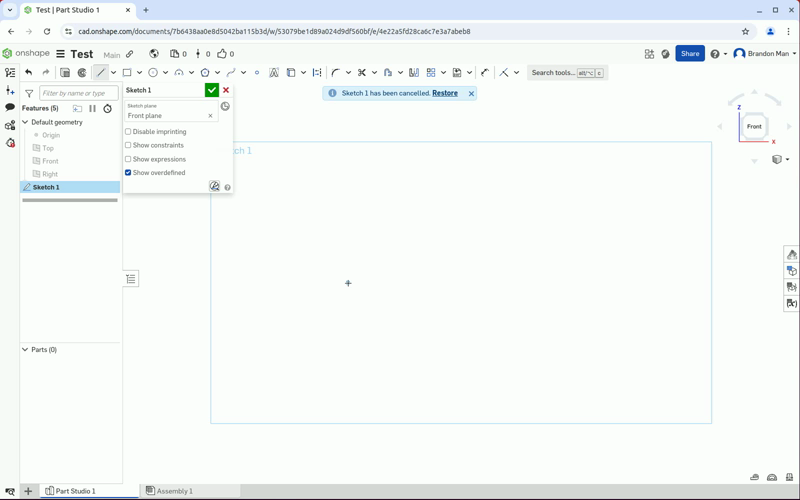
key_down(shift)
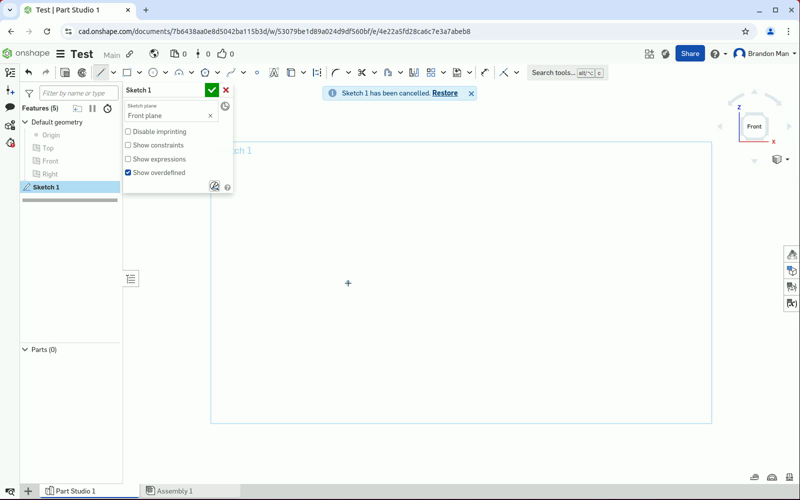
mouse_move(572, 282)
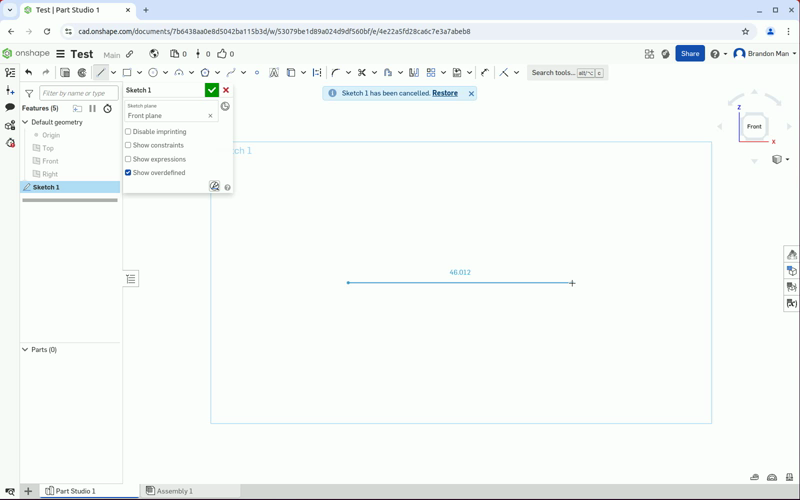
click(572, 282)
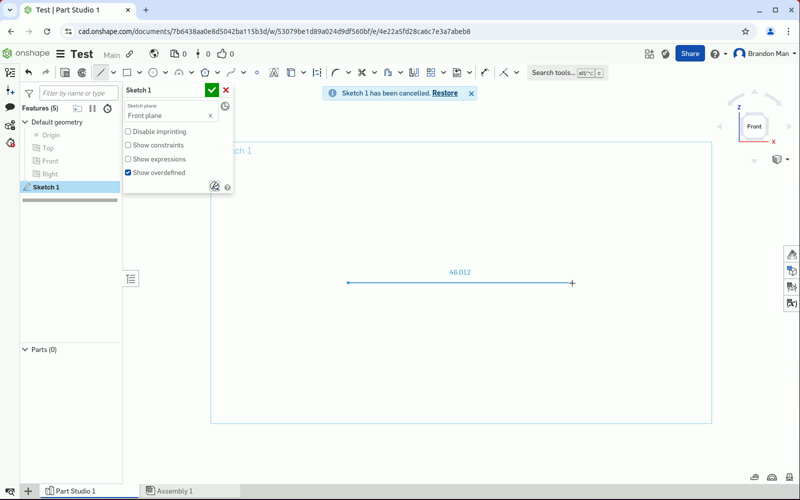
key_up(shift)
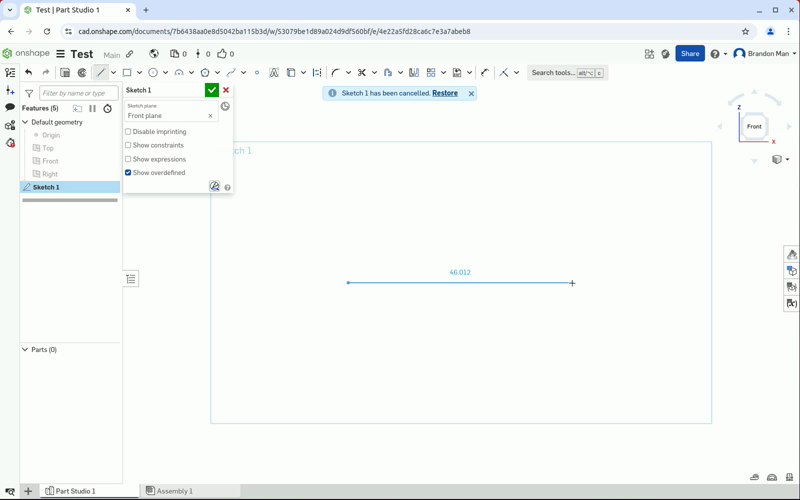
key_down(shift)
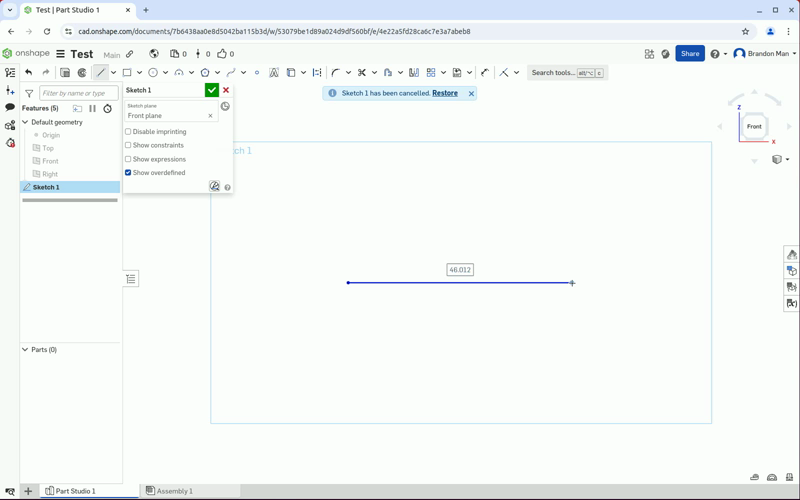
mouse_move(589, 282)
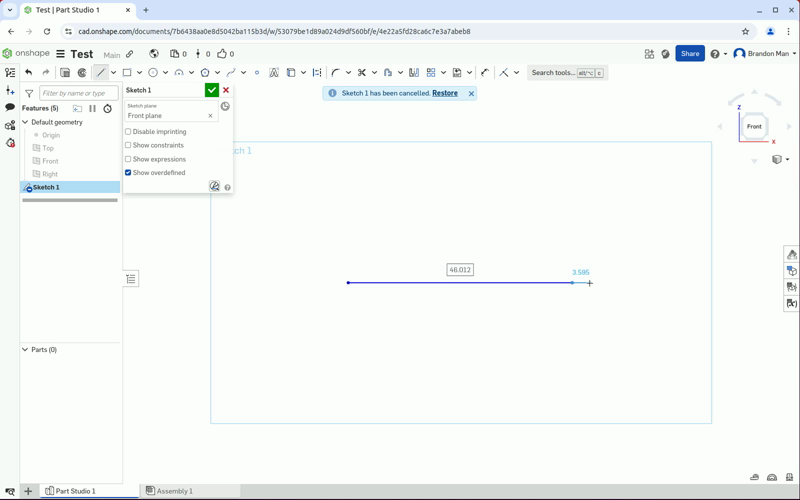
mouse_move(543, 254)
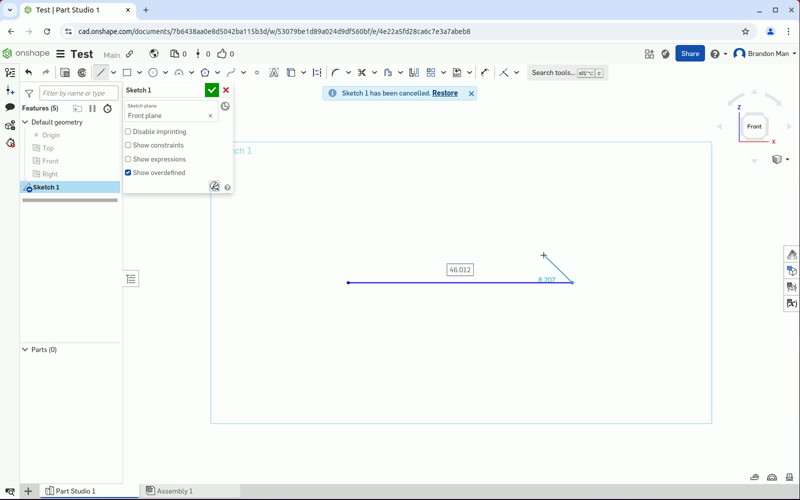
click(543, 254)
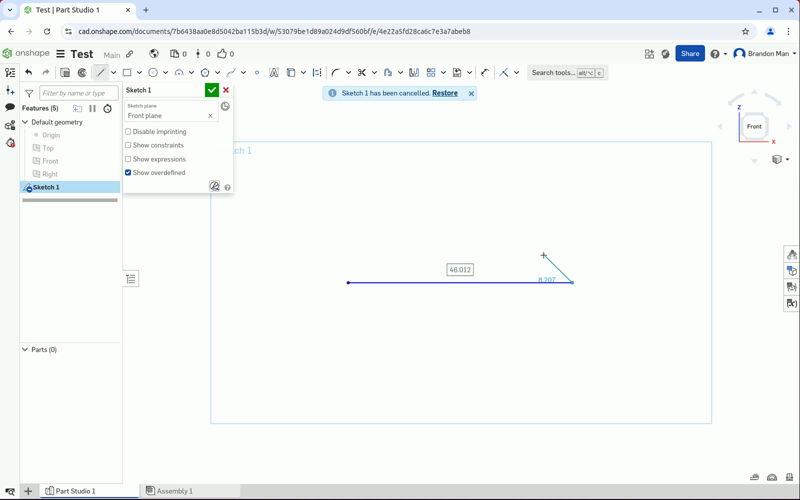
key_up(shift)
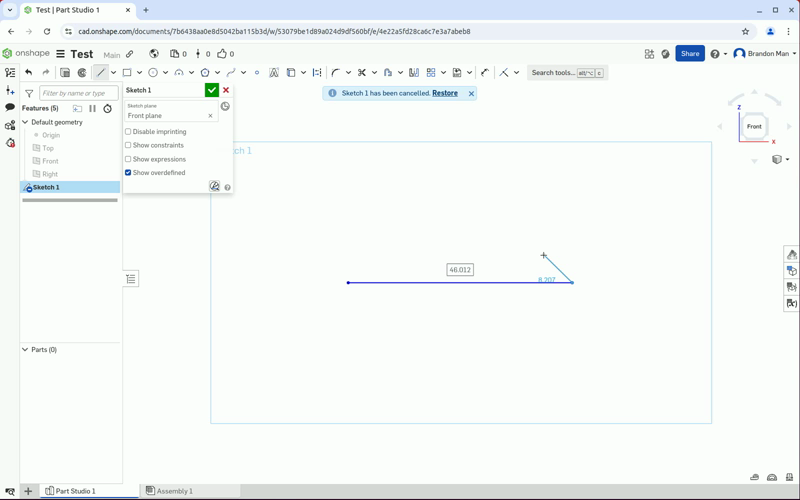
key_down(shift)
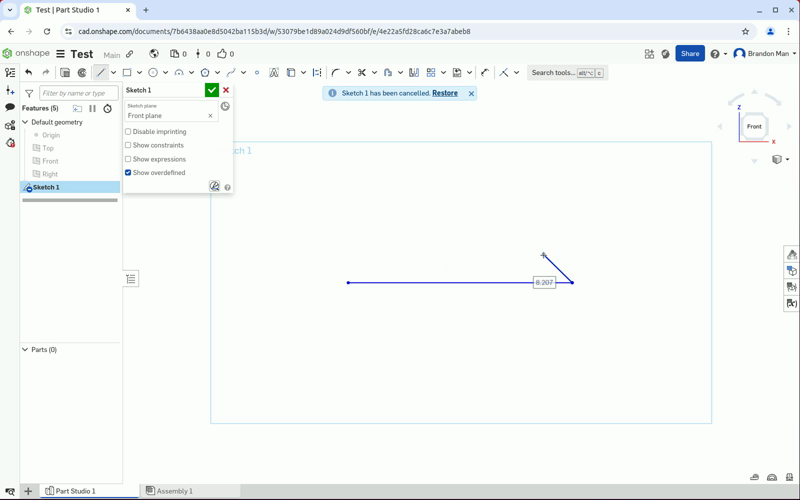
mouse_move(573, 254)
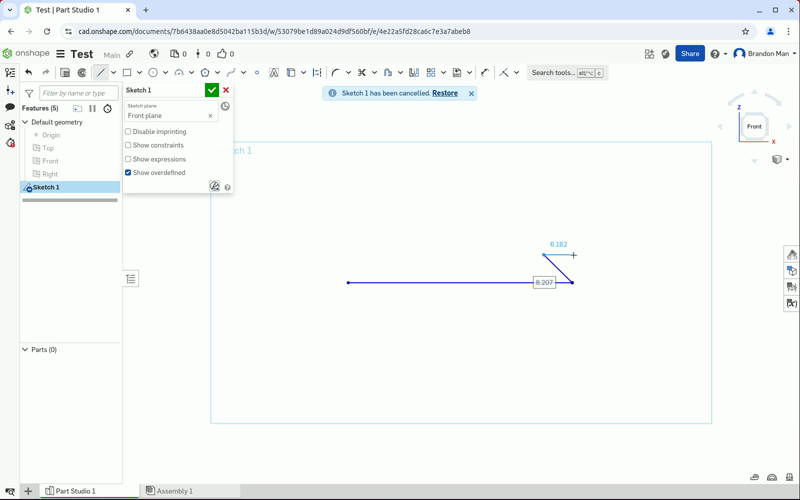
mouse_move(515, 254)
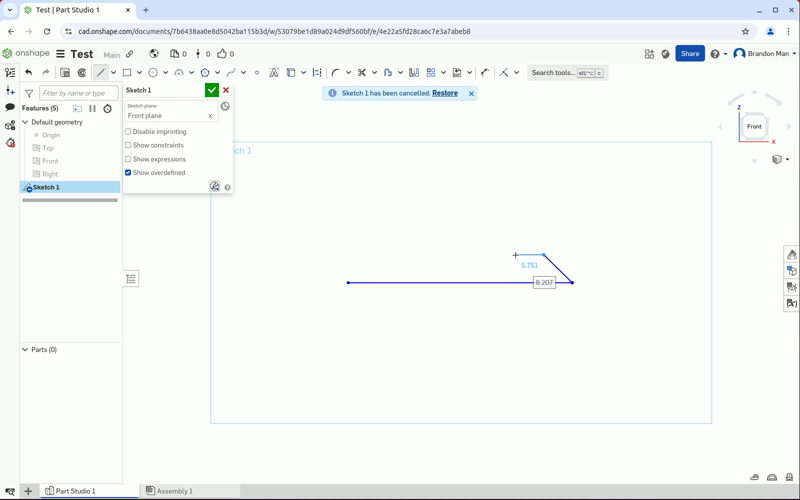
click(515, 254)
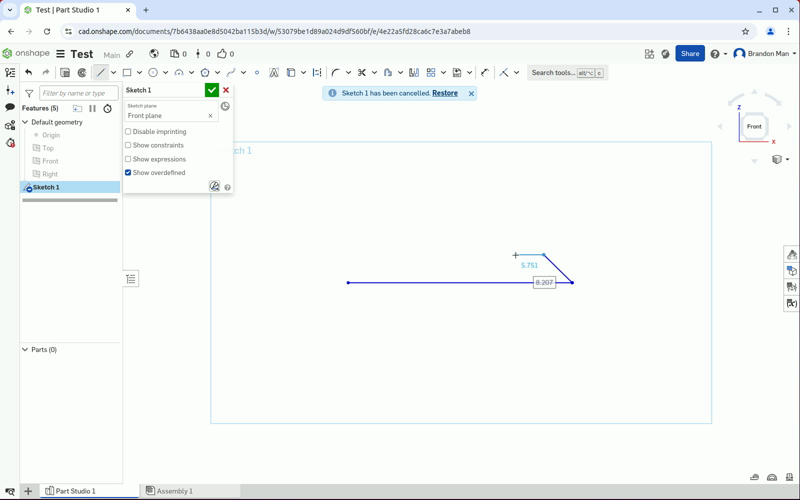
key_up(shift)
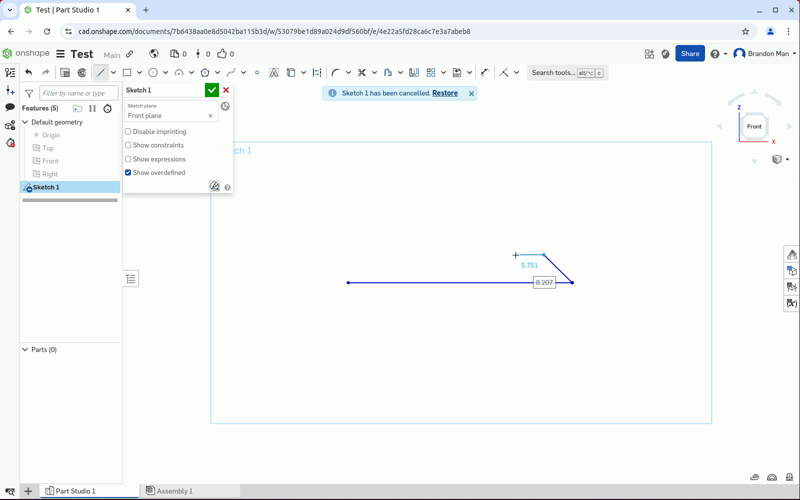
key_down(shift)
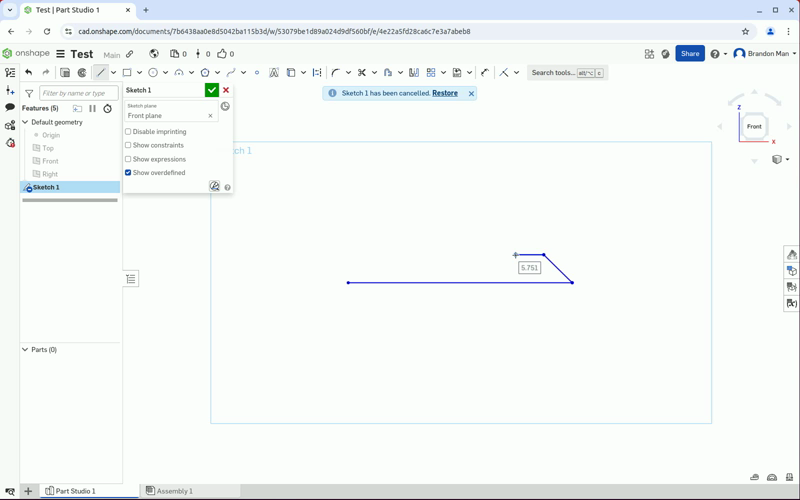
mouse_move(515, 169)
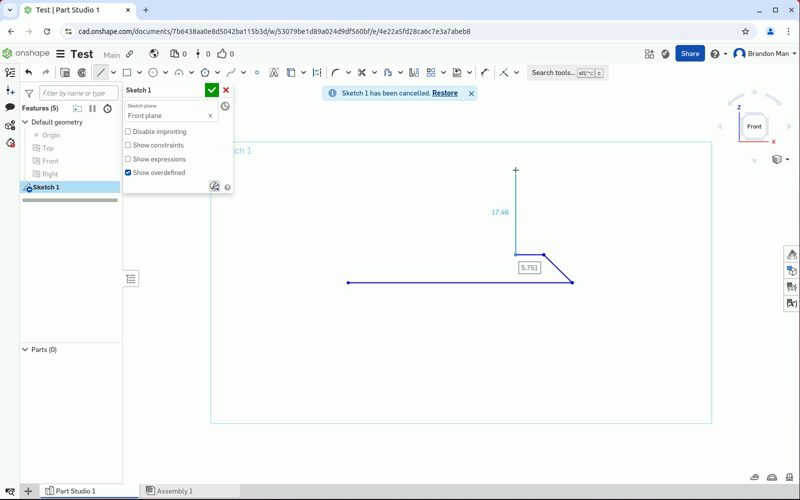
click(515, 169)
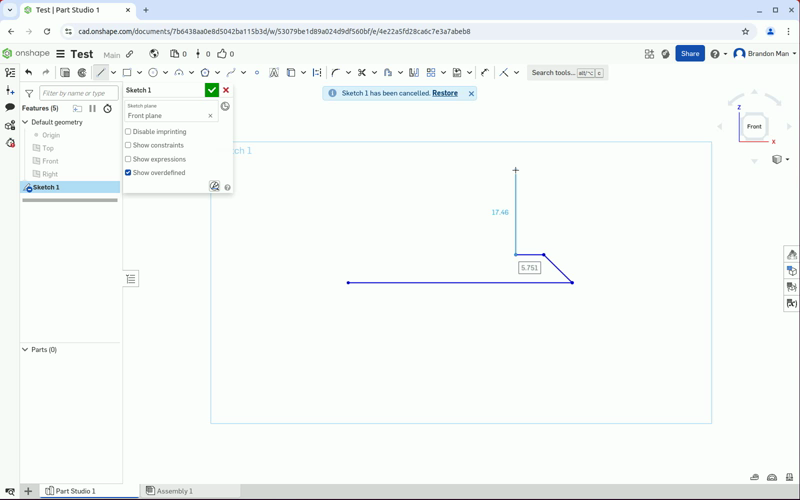
key_up(shift)
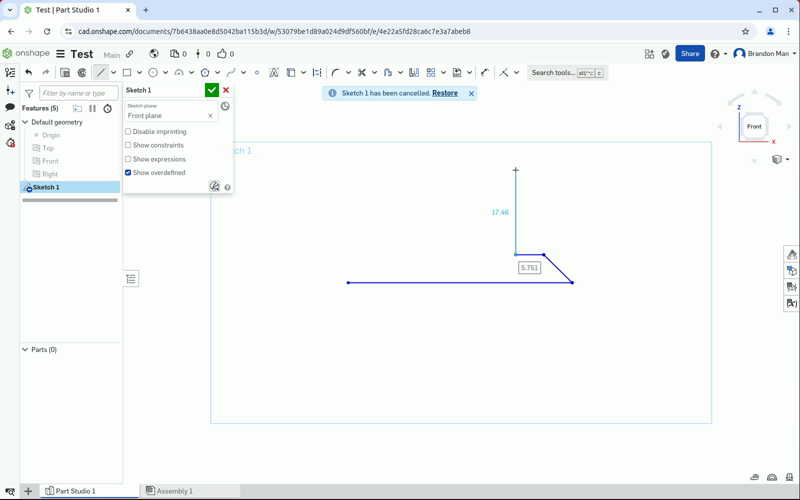
key_down(shift)
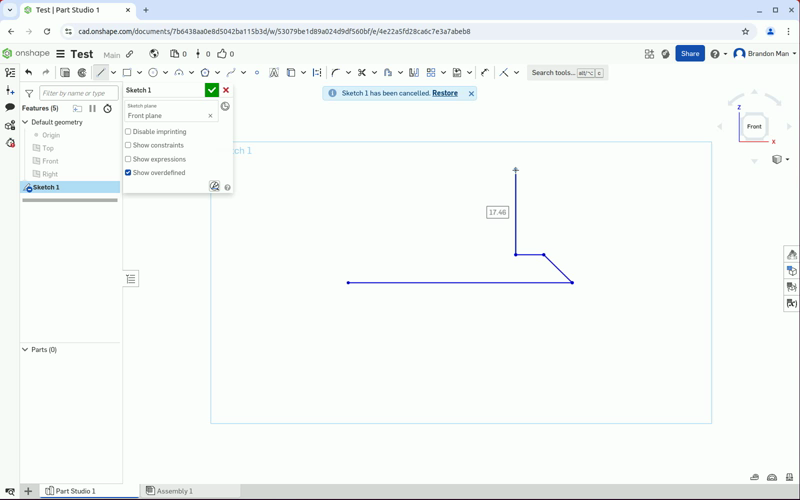
mouse_move(404, 169)
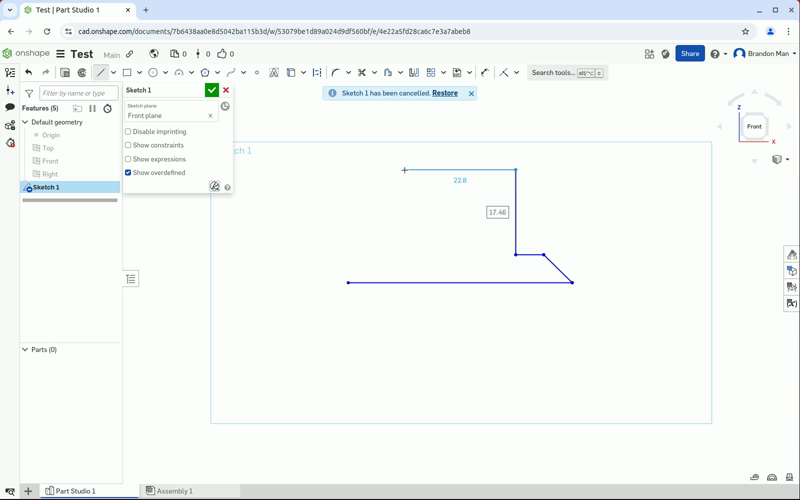
click(404, 169)
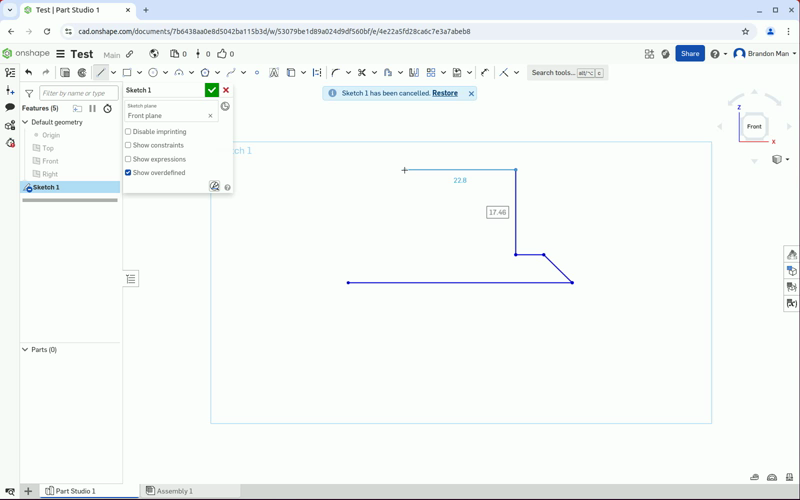
key_up(shift)
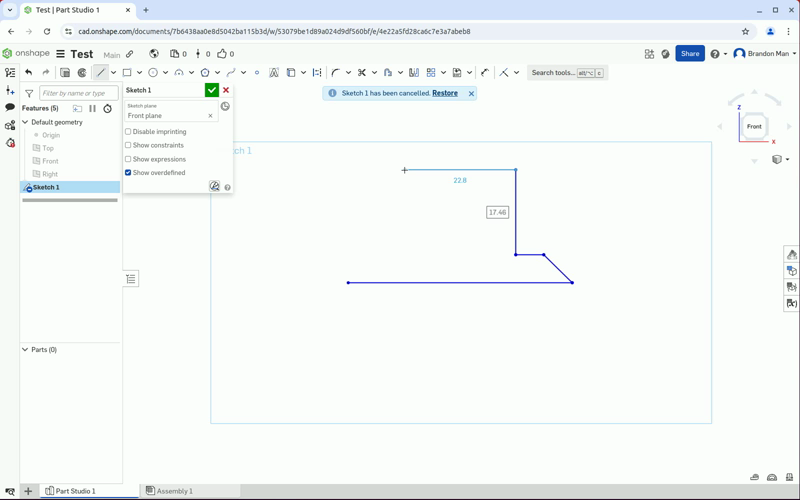
key_down(shift)
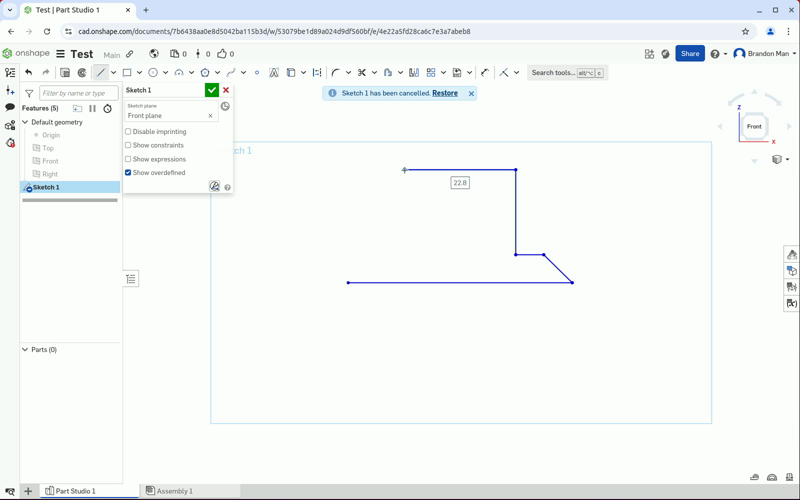
mouse_move(404, 254)
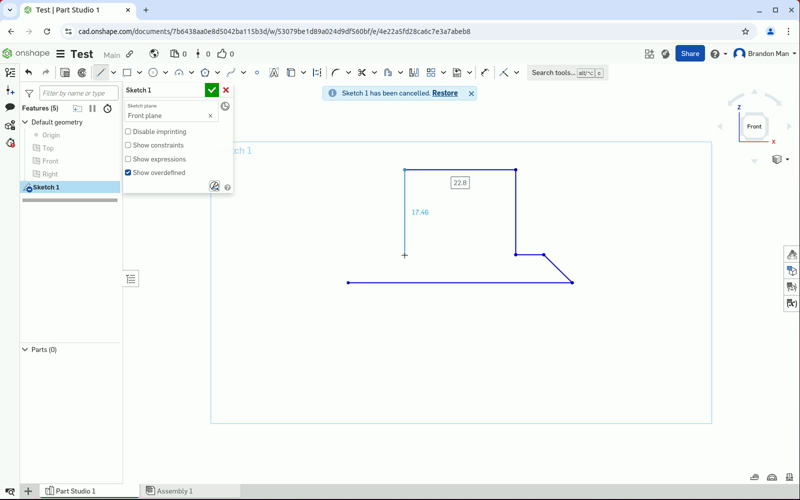
click(404, 254)
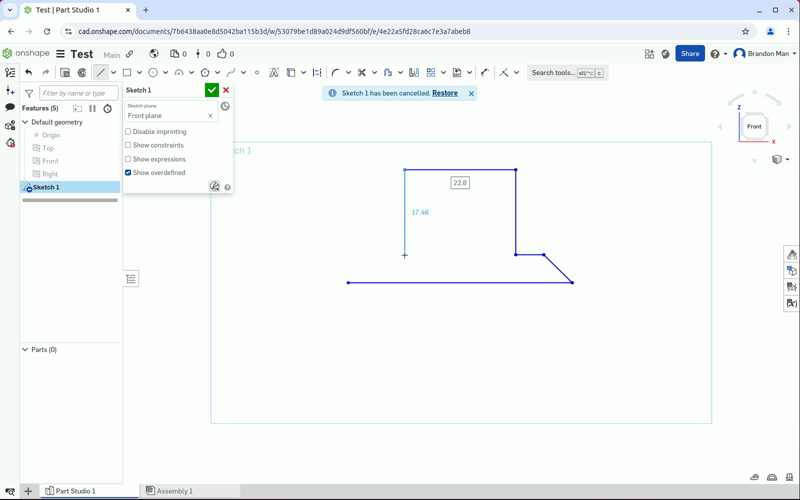
key_up(shift)
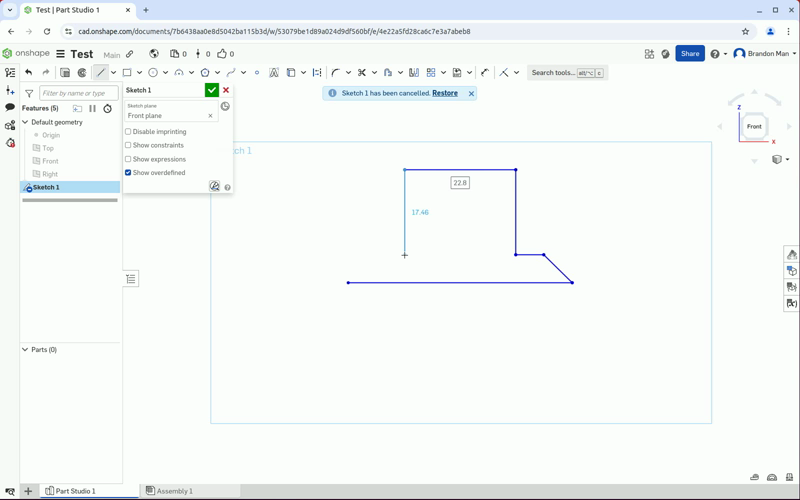
key_down(shift)
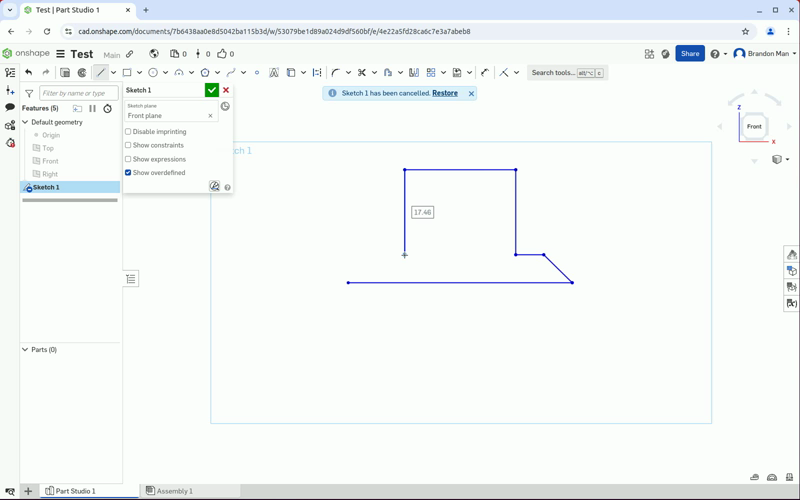
mouse_move(434, 254)
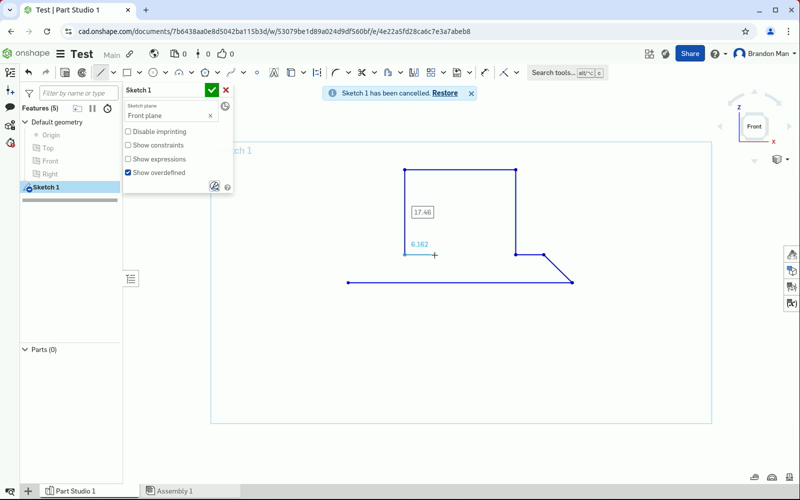
mouse_move(376, 254)
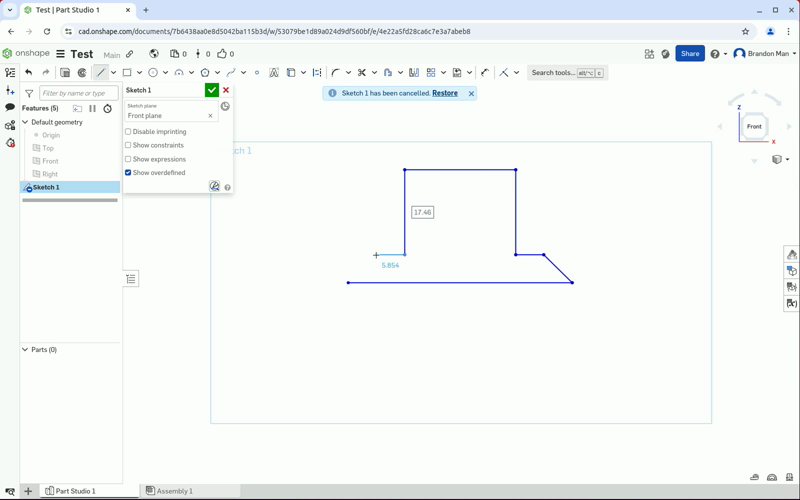
click(376, 254)
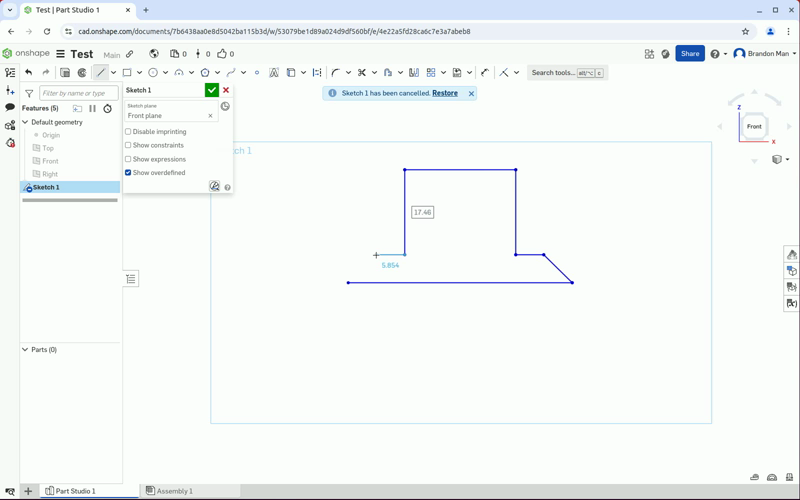
key_up(shift)
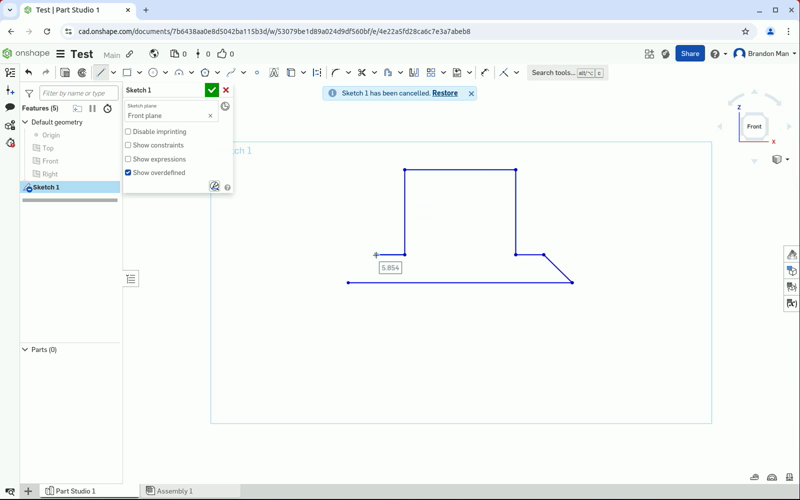
mouse_move(406, 254)
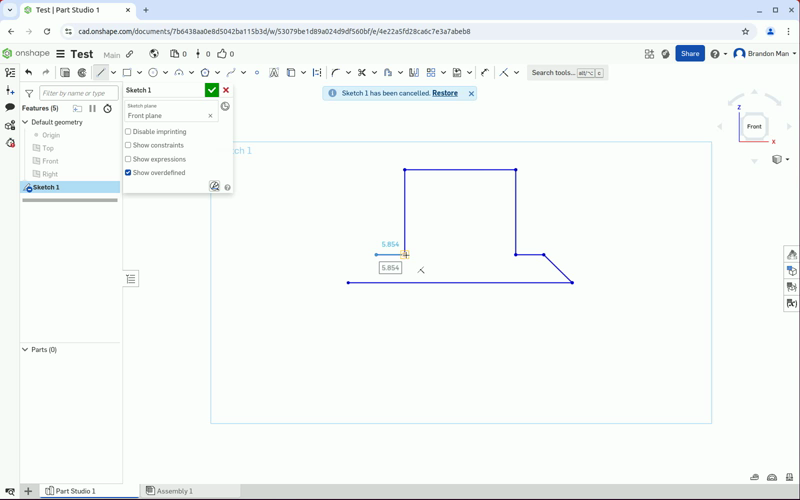
key_down(shift)
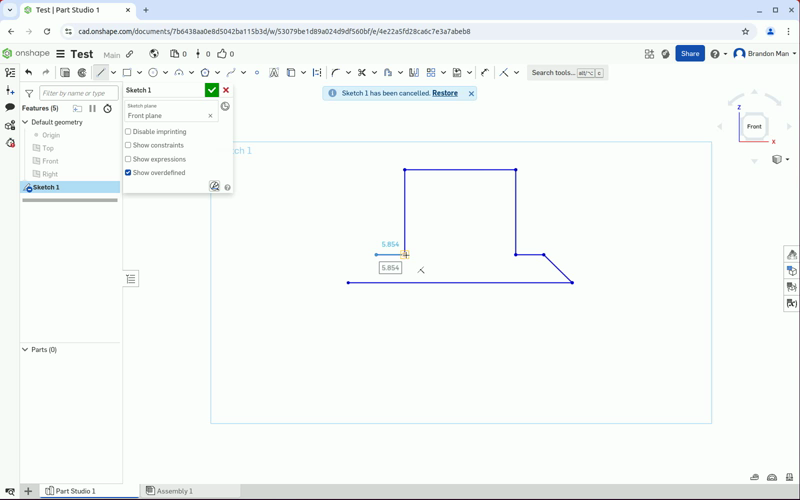
mouse_move(348, 282)
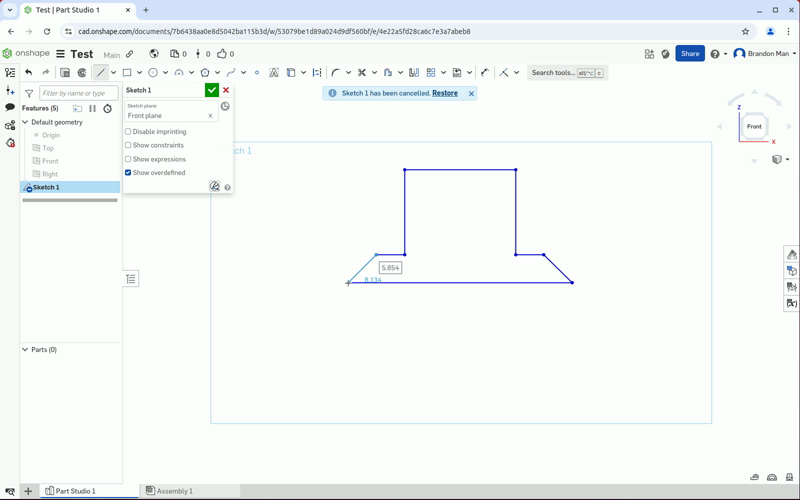
key_up(shift)
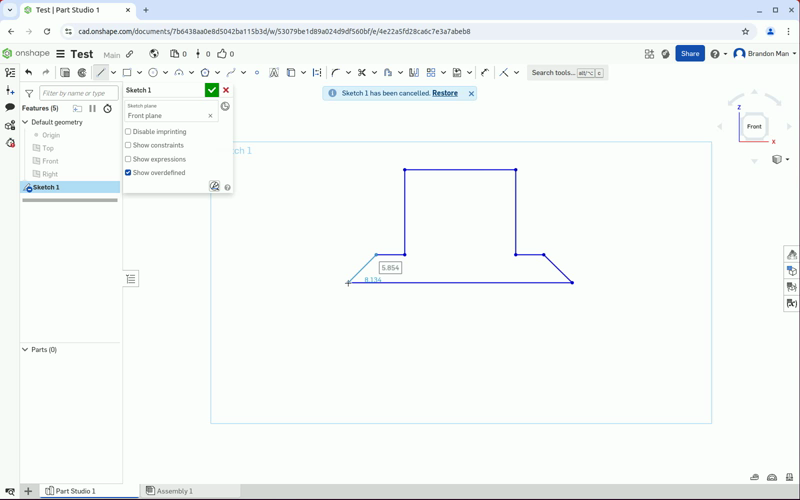
click(348, 282)
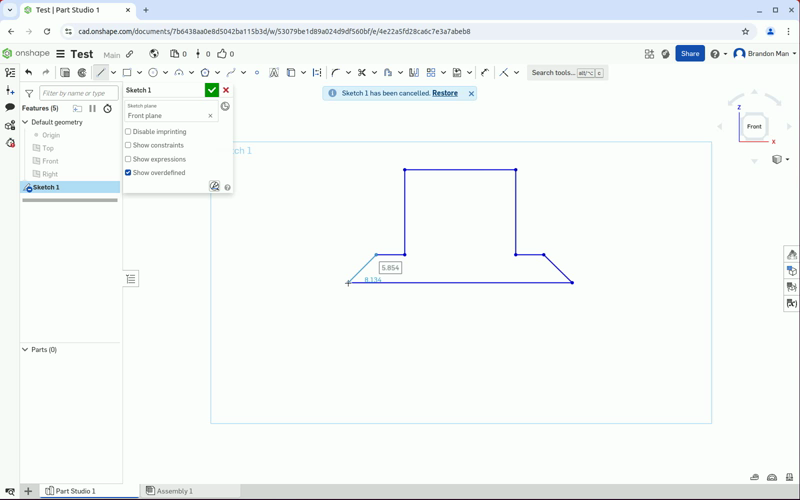
key(esc)
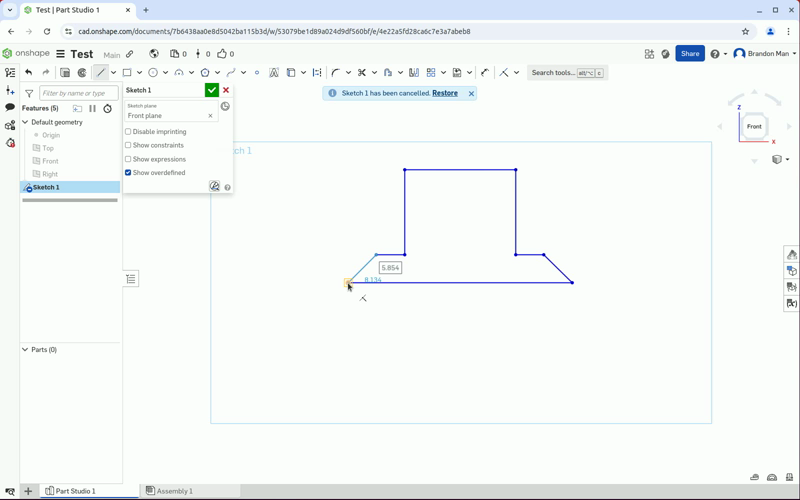
mouse_move(426, 240)
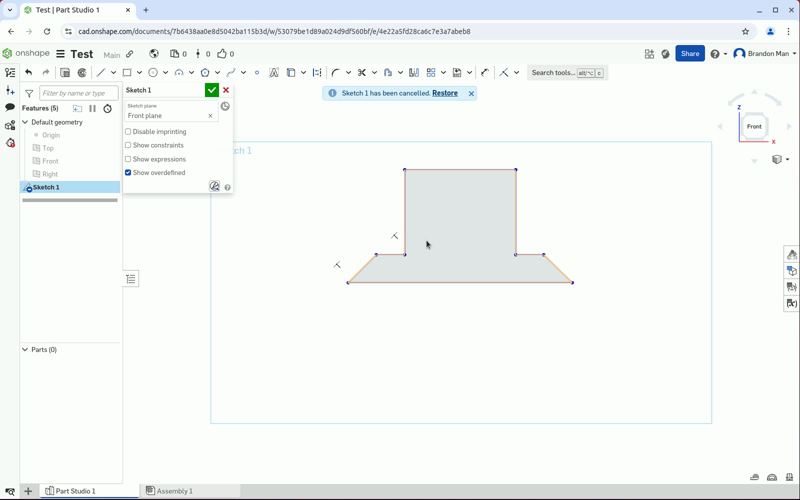
click(426, 240)
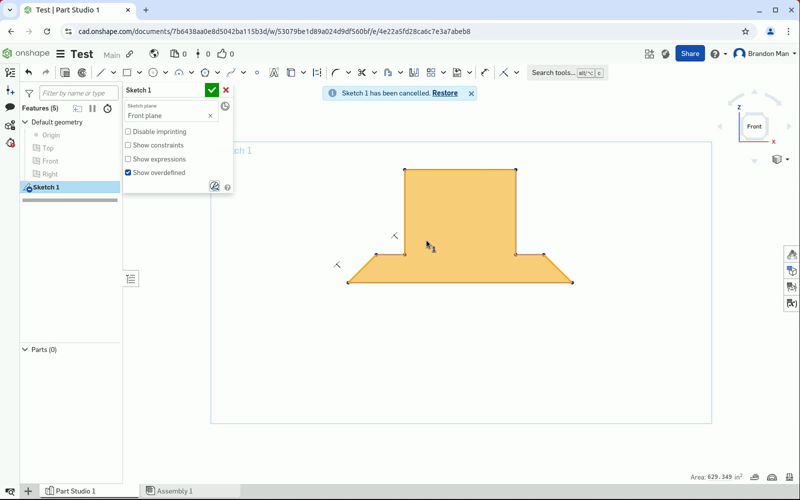
mouse_move(73, 352)
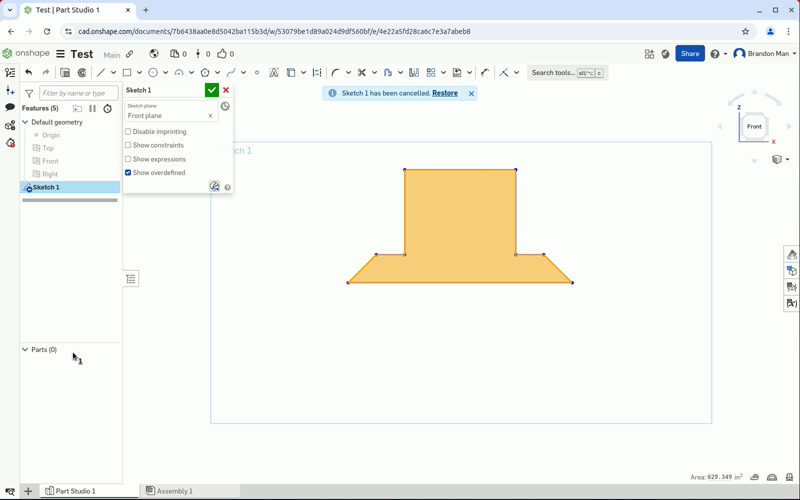
key(shift+y)
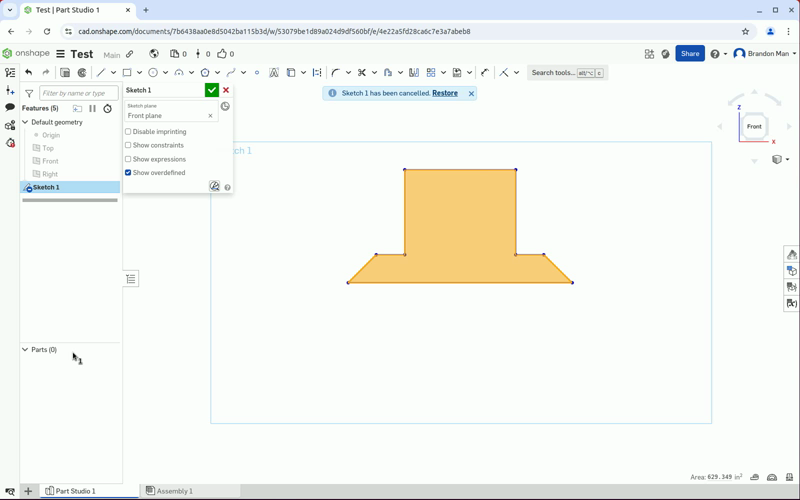
key(shift+e)
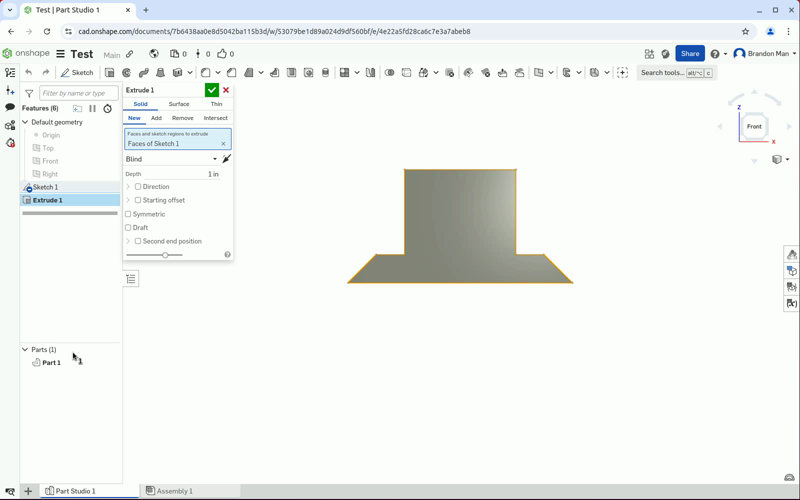
mouse_move(143, 106)
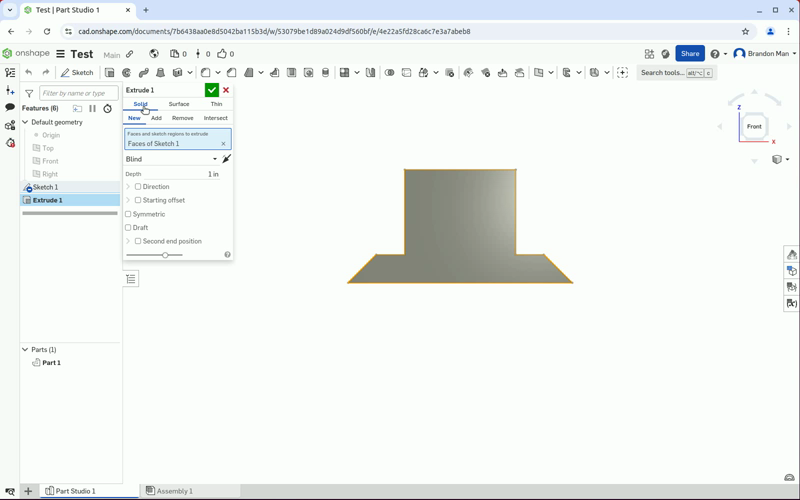
click(143, 106)
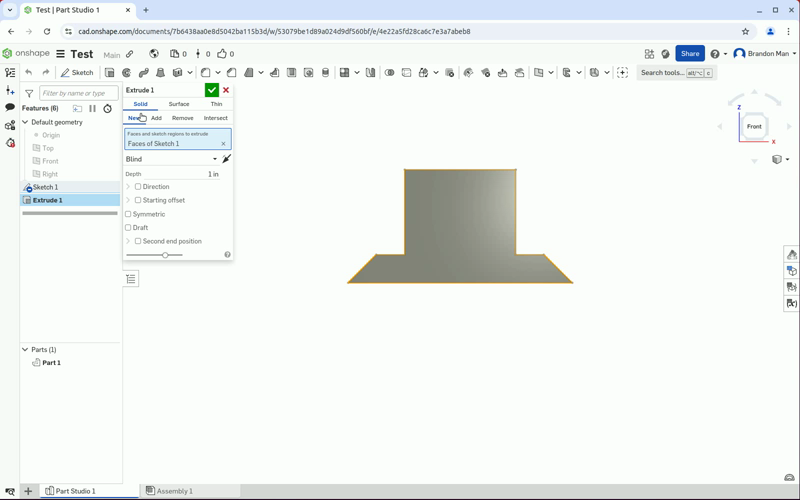
mouse_move(137, 120)
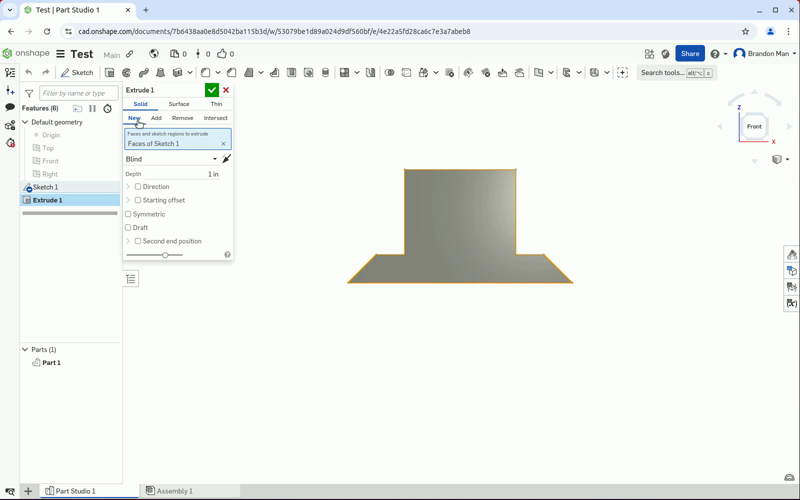
click(137, 120)
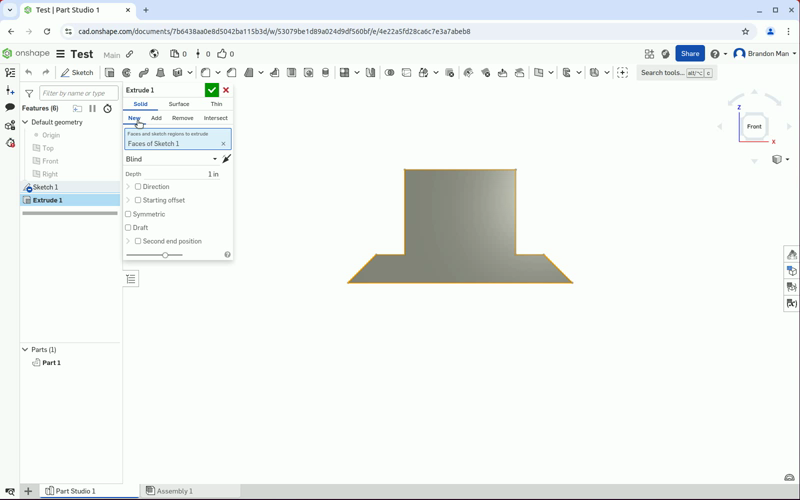
key(tab, 4)
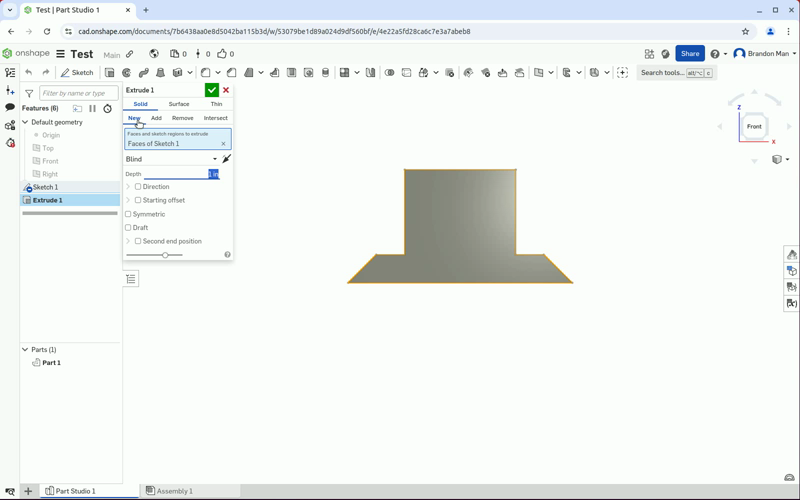
text(17.331)
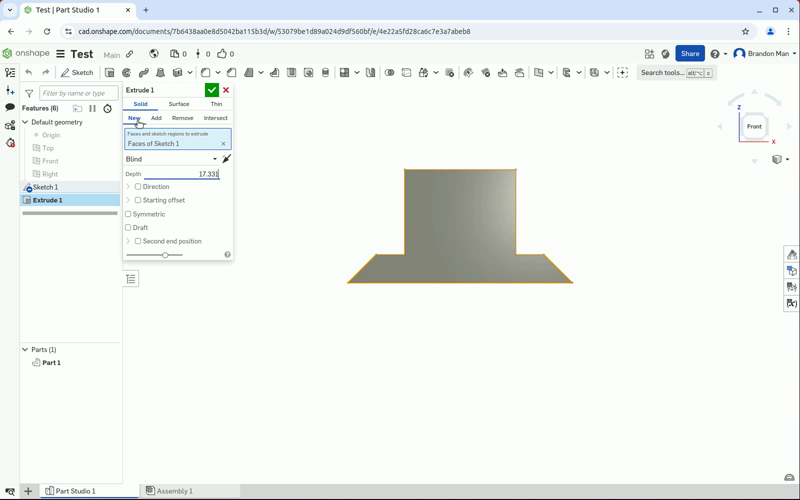
key(enter)
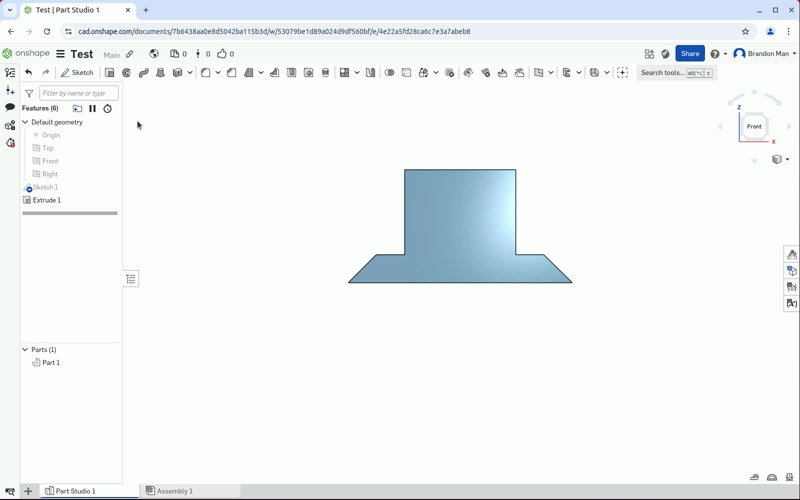
key(shift+h)
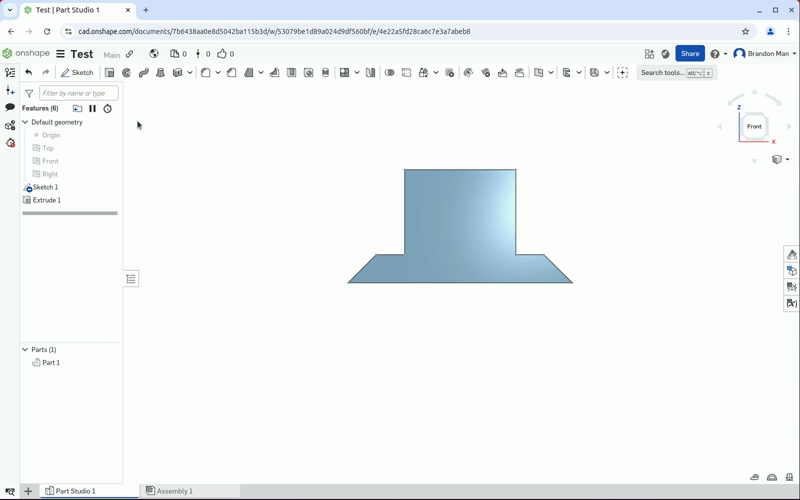
key(shift+h)
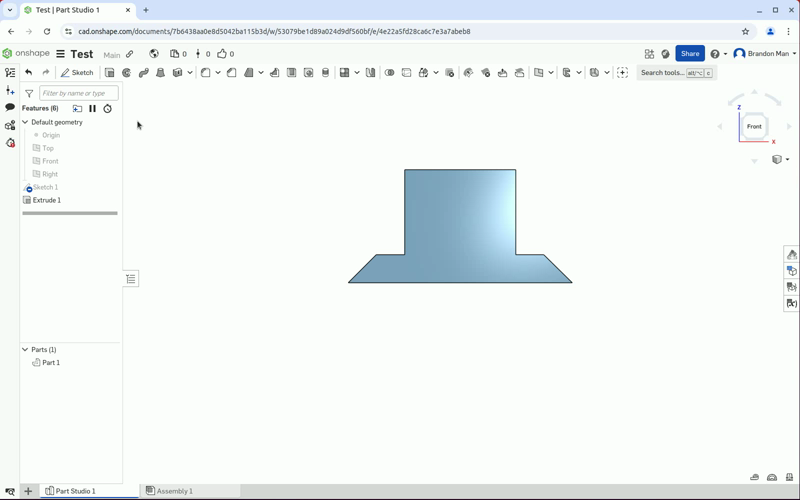
mouse_move(73, 189)
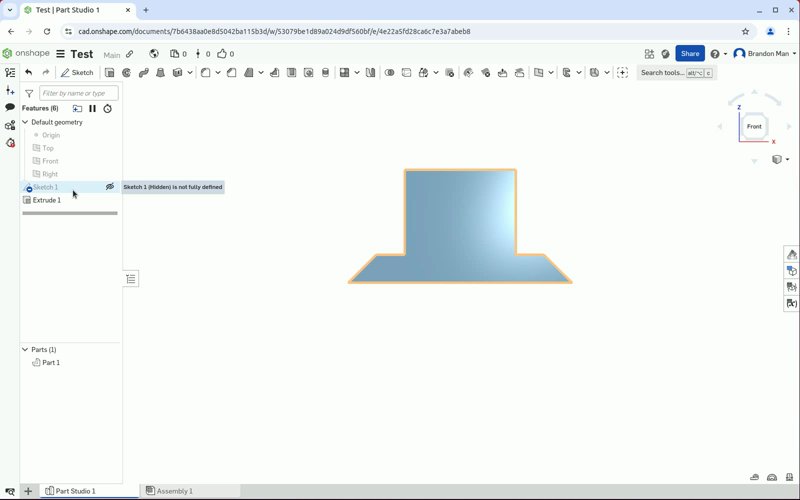
click(73, 189)
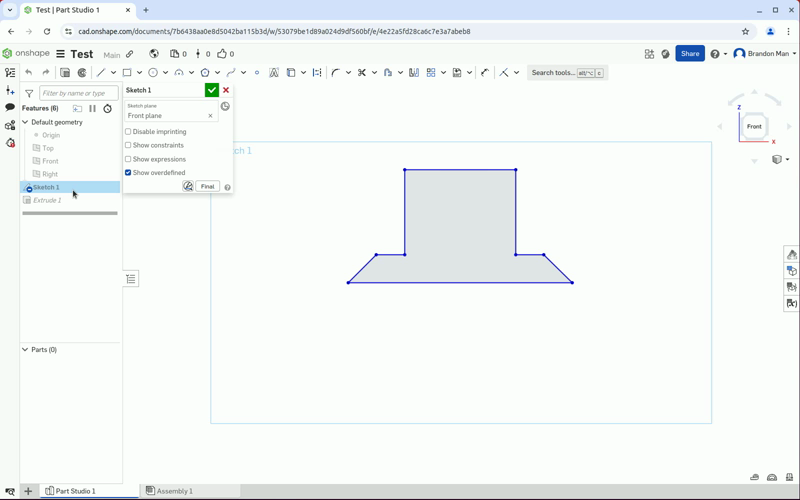
mouse_move(229, 92)
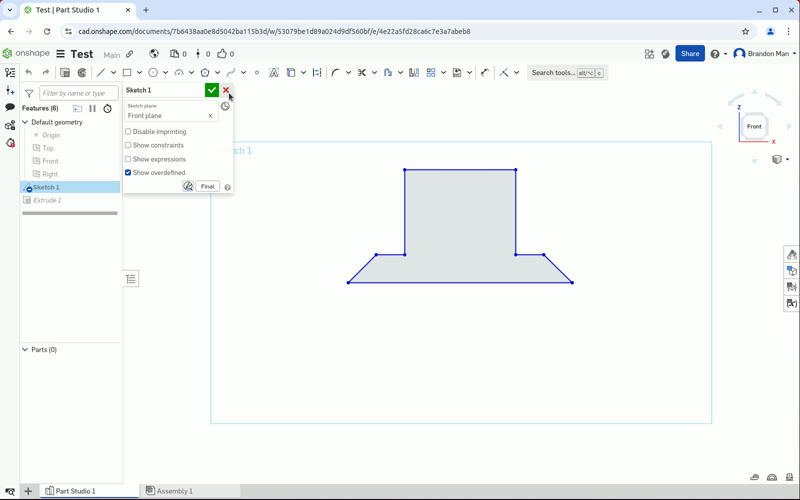
click(229, 92)
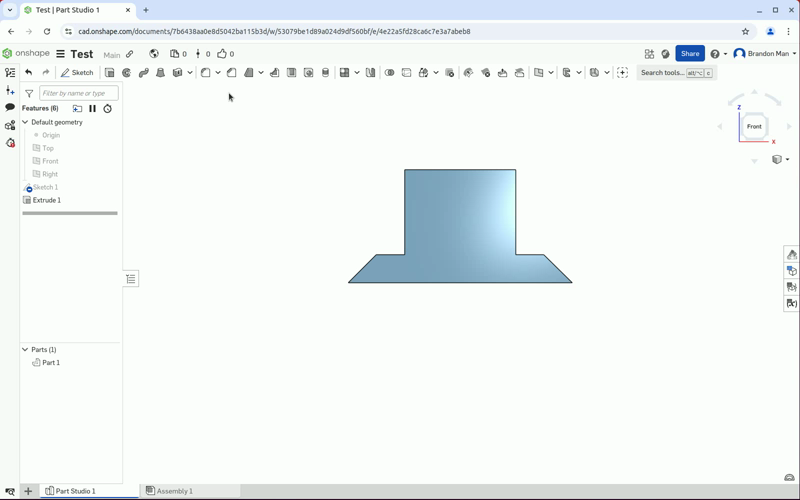
mouse_move(541, 75)
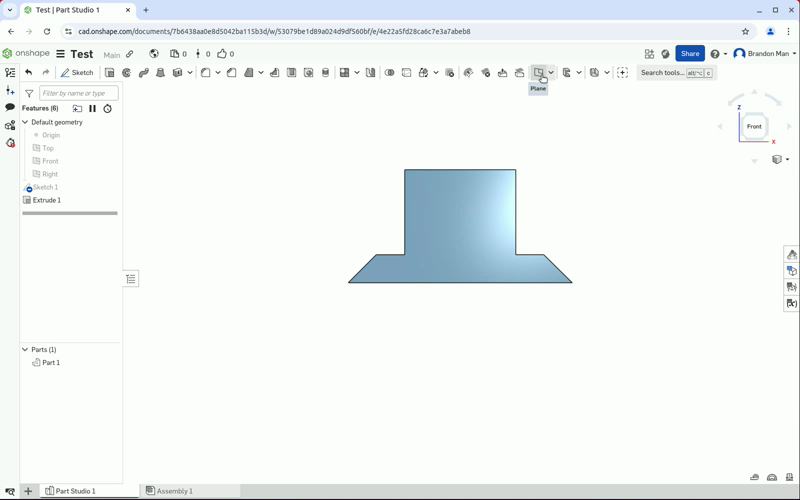
click(541, 75)
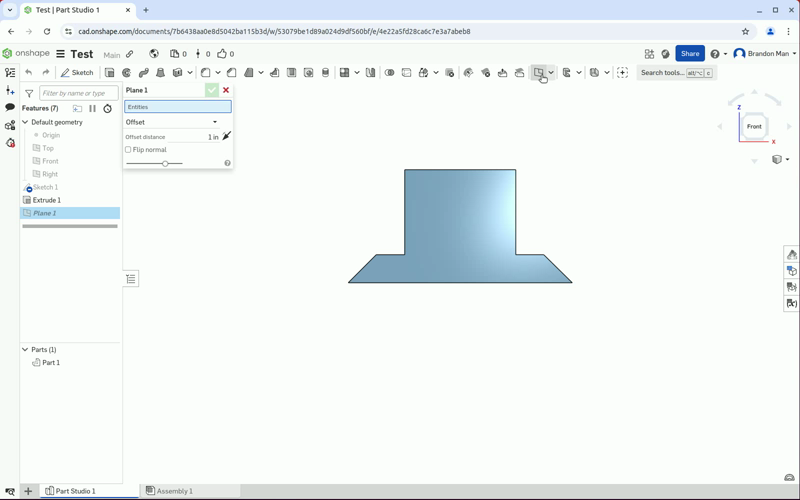
mouse_move(73, 163)
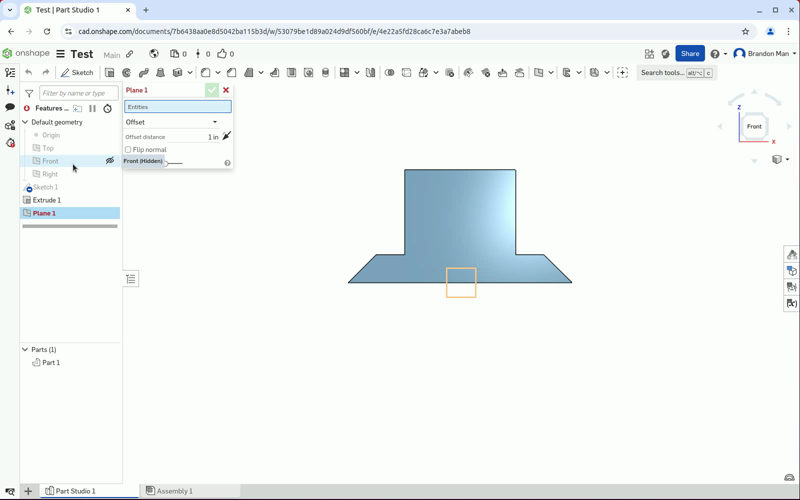
click(73, 163)
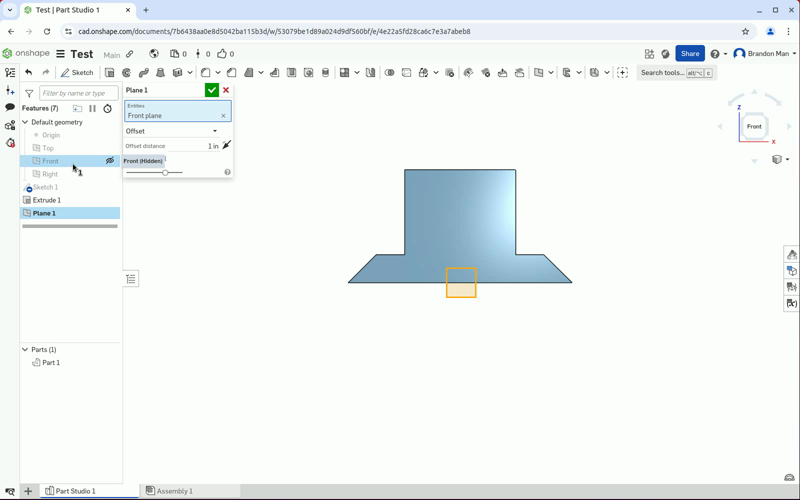
key(tab, 2)
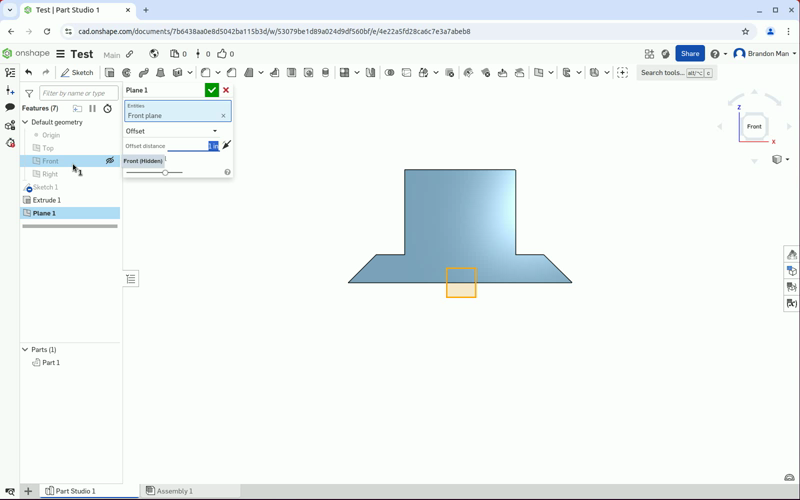
text(17.316)
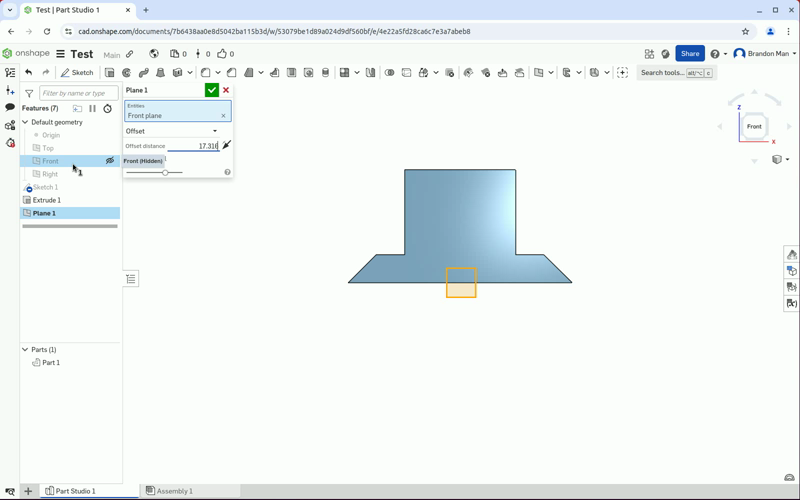
key(enter, 2)
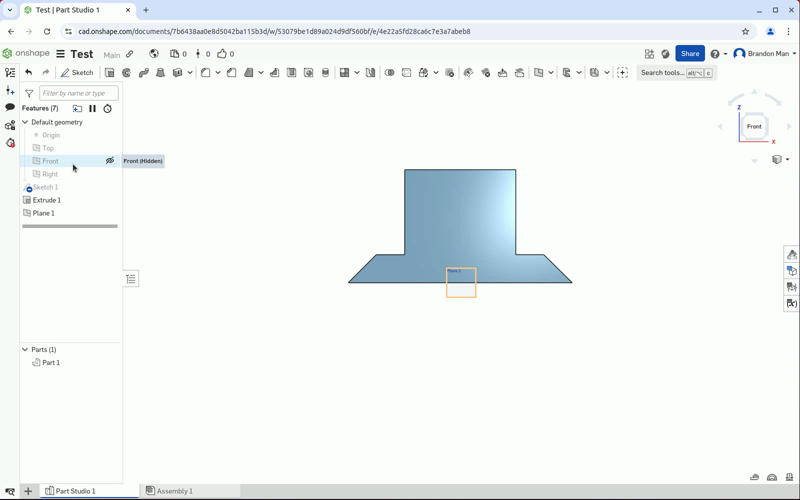
key(shift+s)
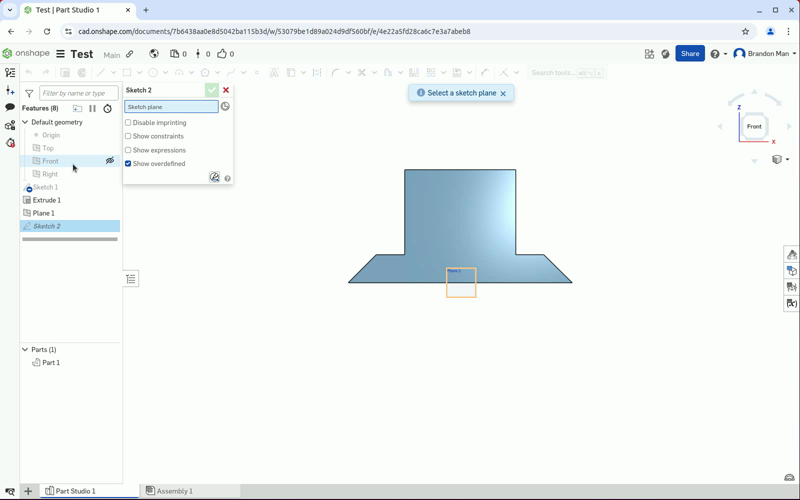
mouse_move(73, 215)
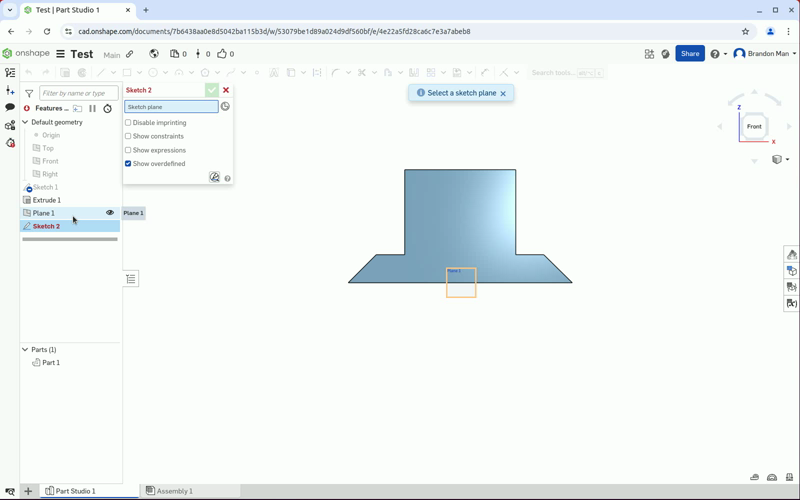
click(73, 215)
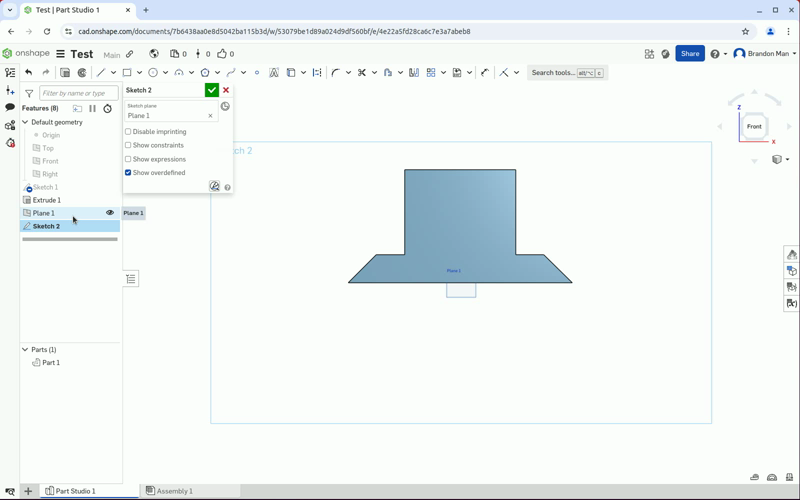
mouse_move(73, 352)
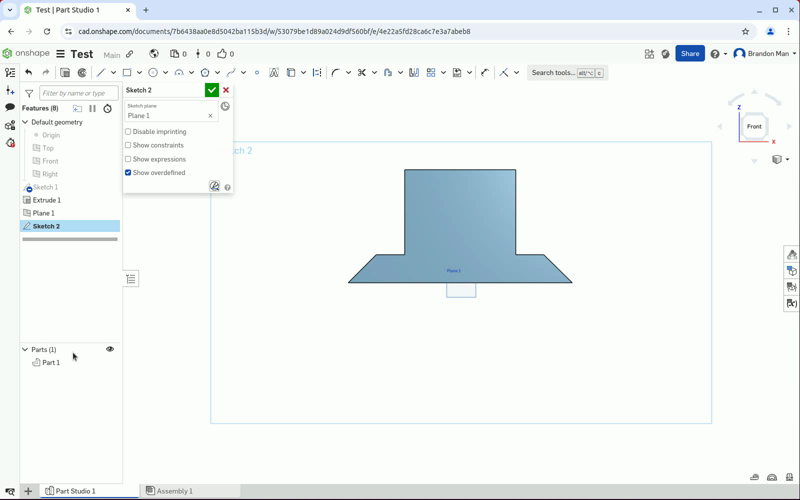
key(y)
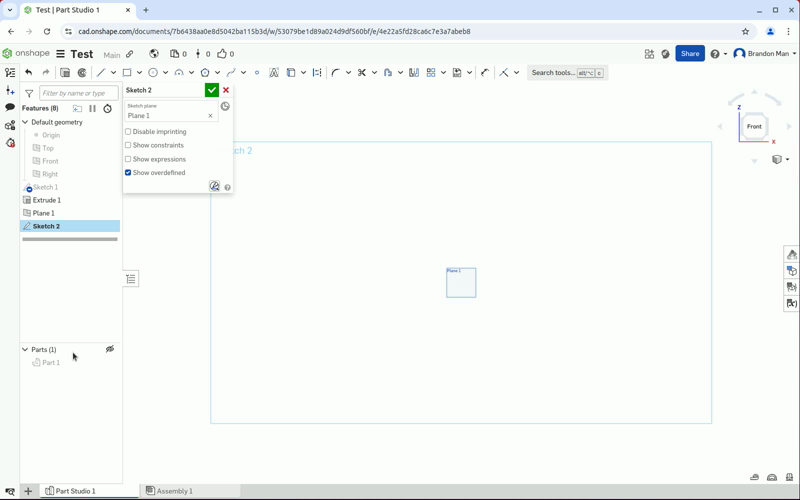
key(a)
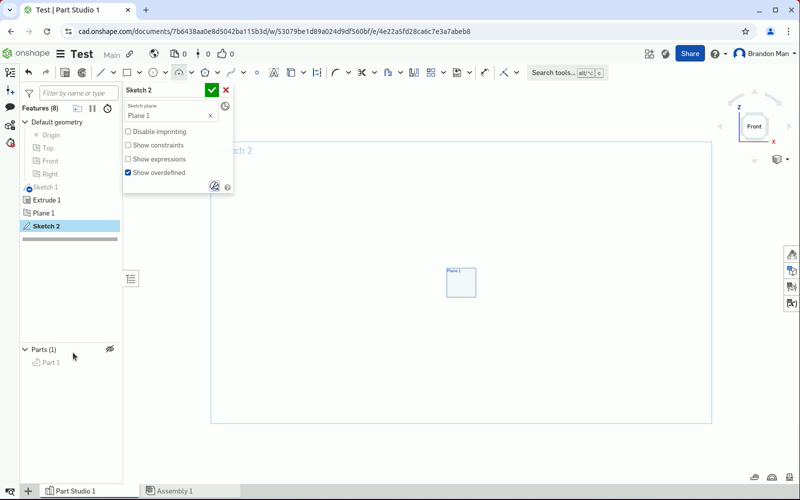
key_down(shift)
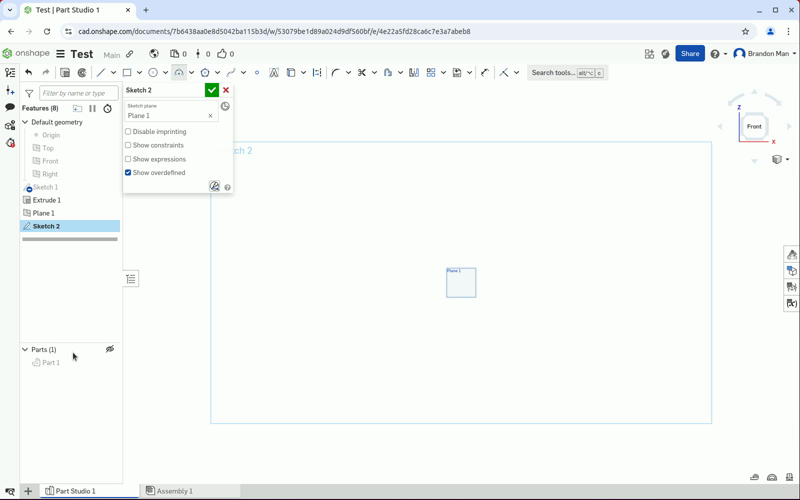
mouse_move(404, 170)
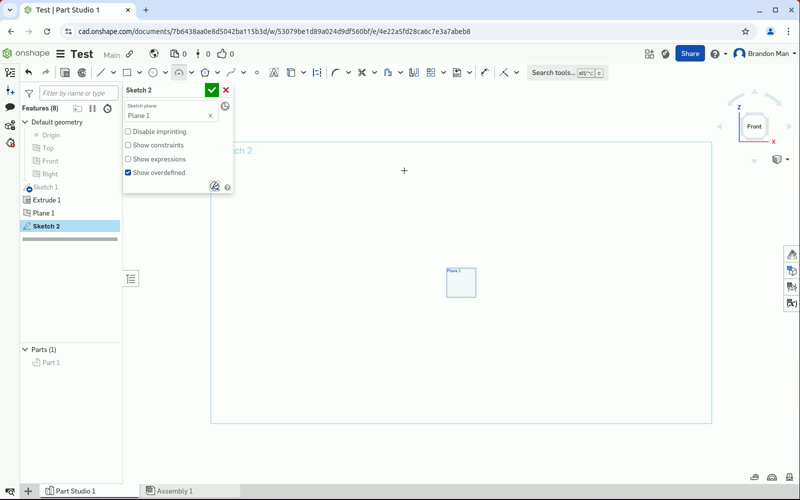
click(404, 170)
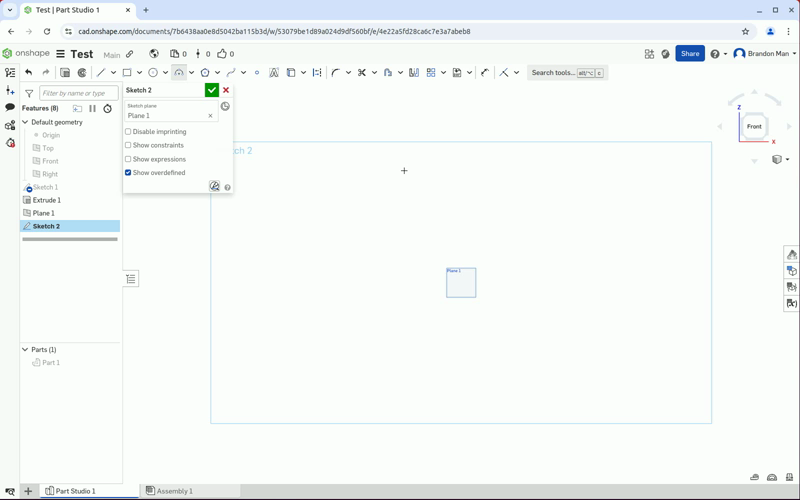
key_up(shift)
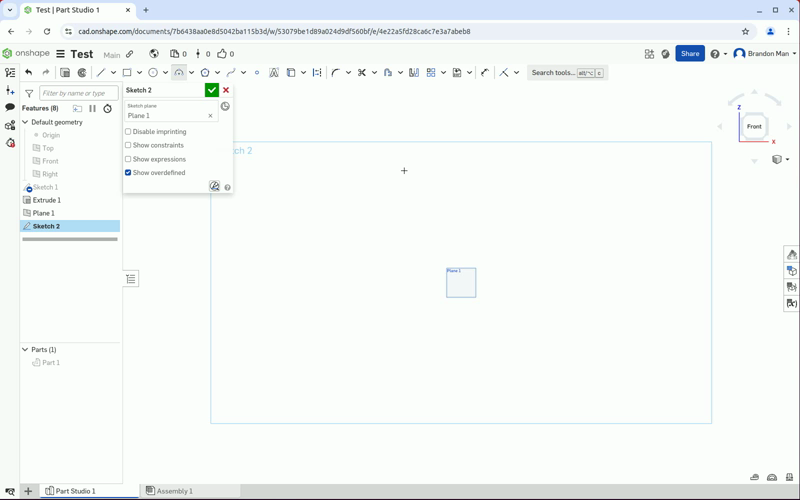
key_down(shift)
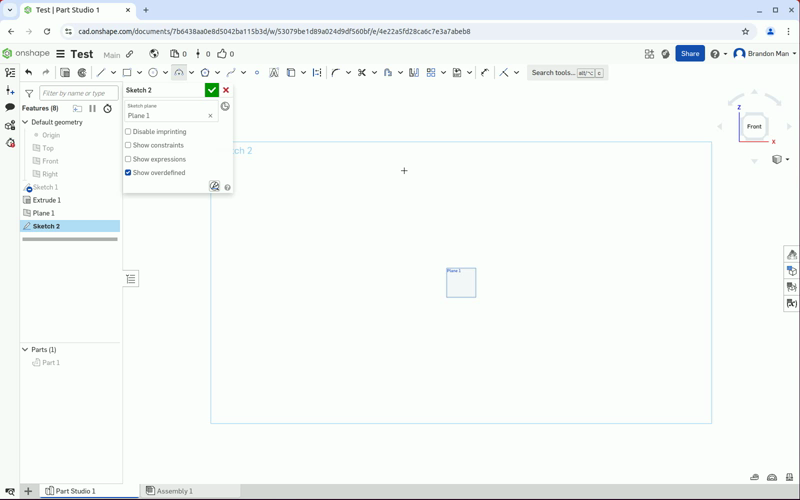
mouse_move(516, 170)
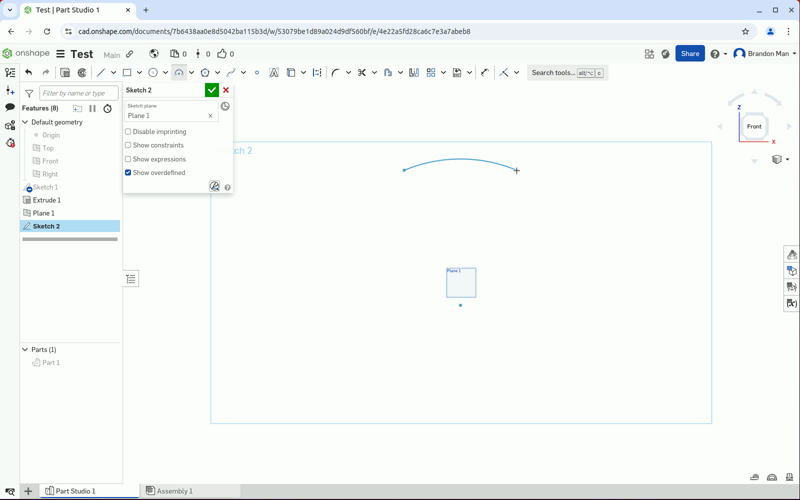
click(516, 170)
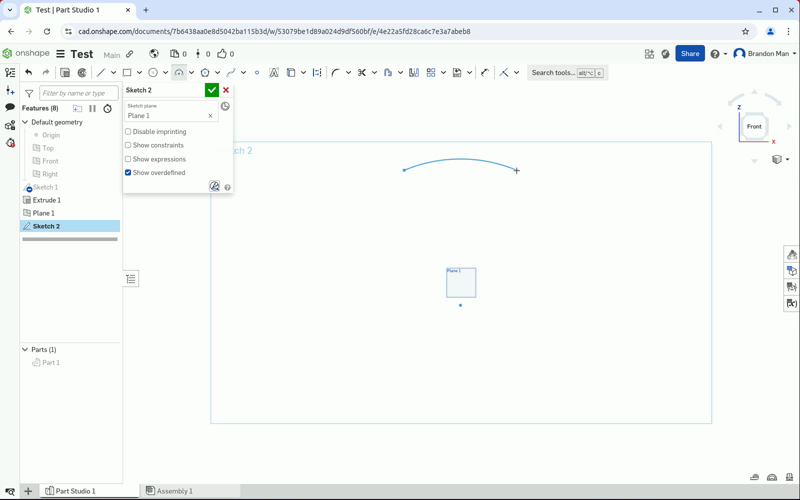
mouse_move(460, 226)
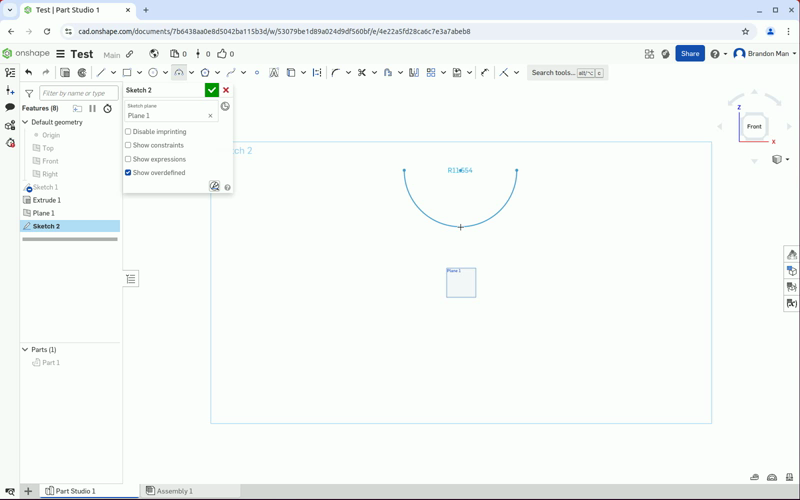
click(460, 226)
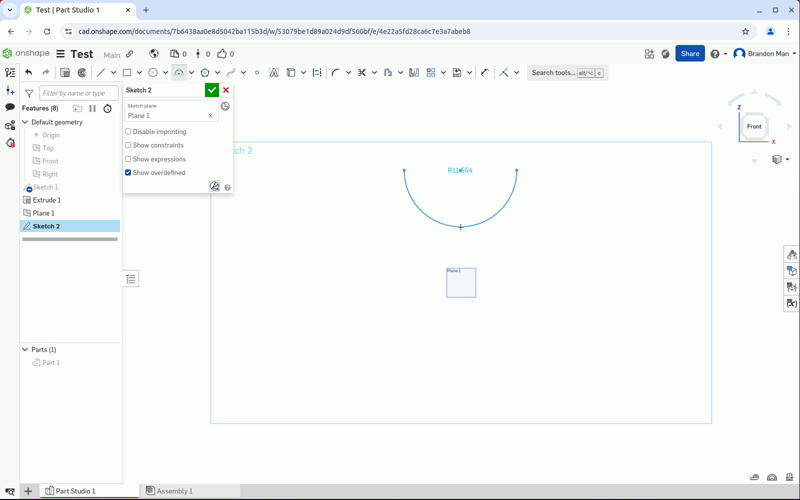
key_up(shift)
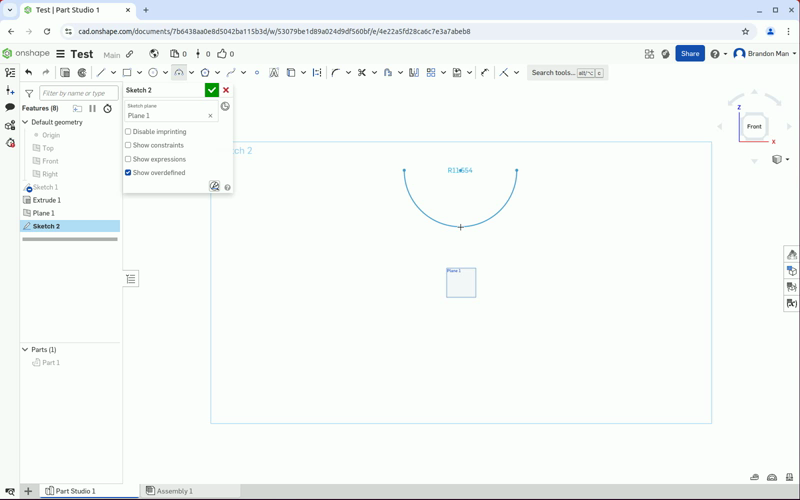
key(esc)
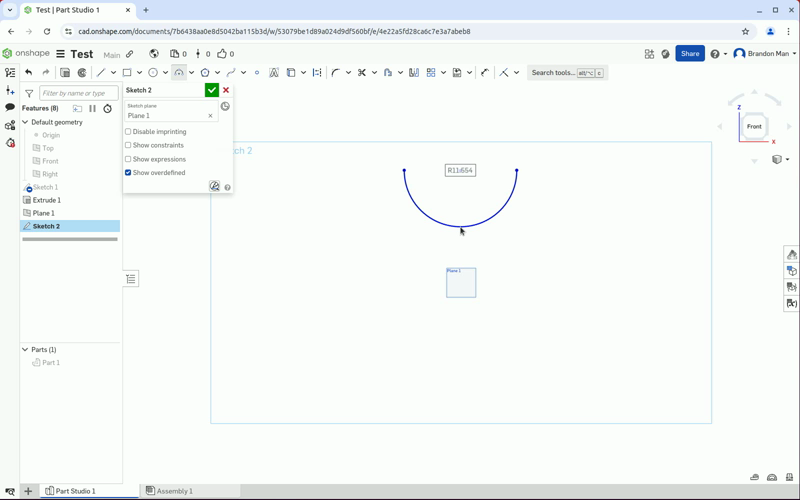
key(l)
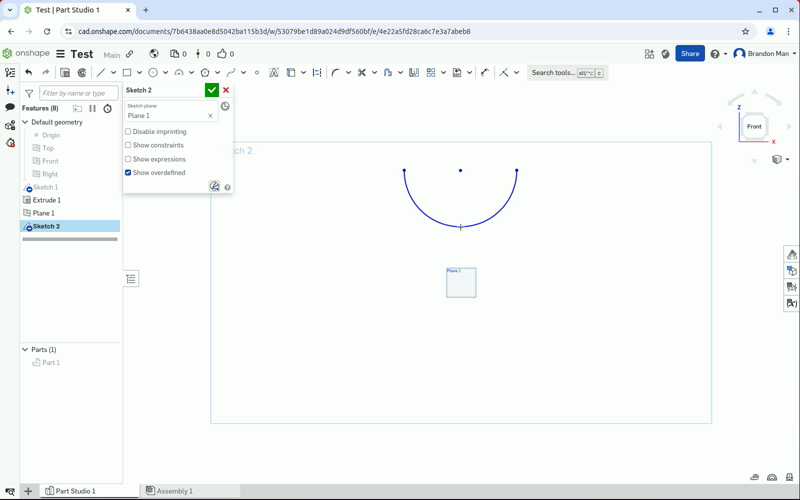
mouse_move(516, 170)
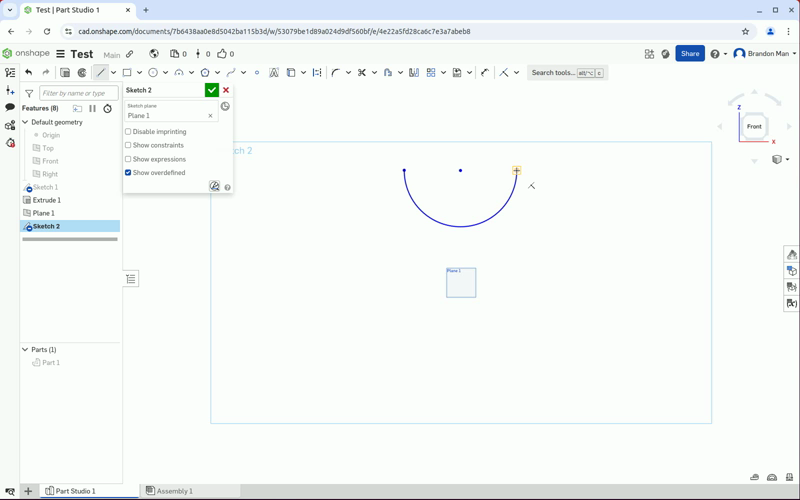
click(516, 170)
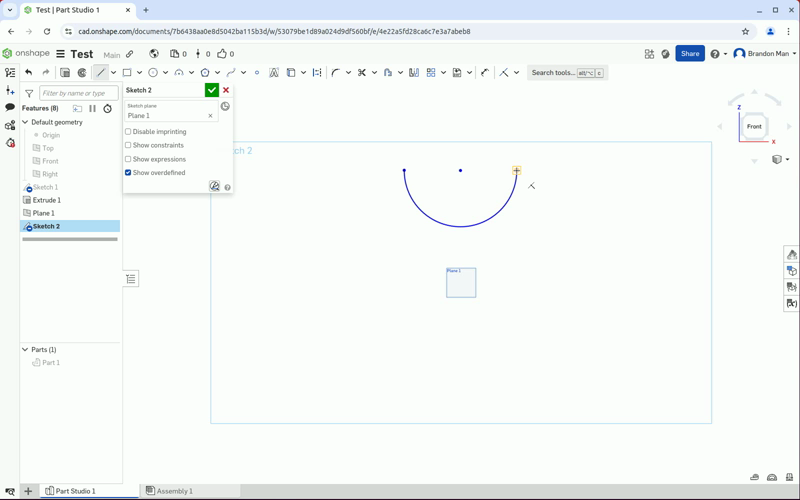
key_down(shift)
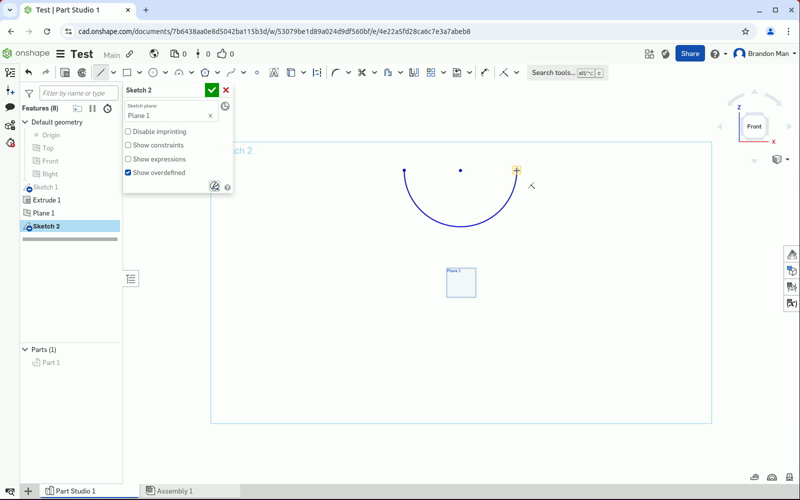
mouse_move(546, 170)
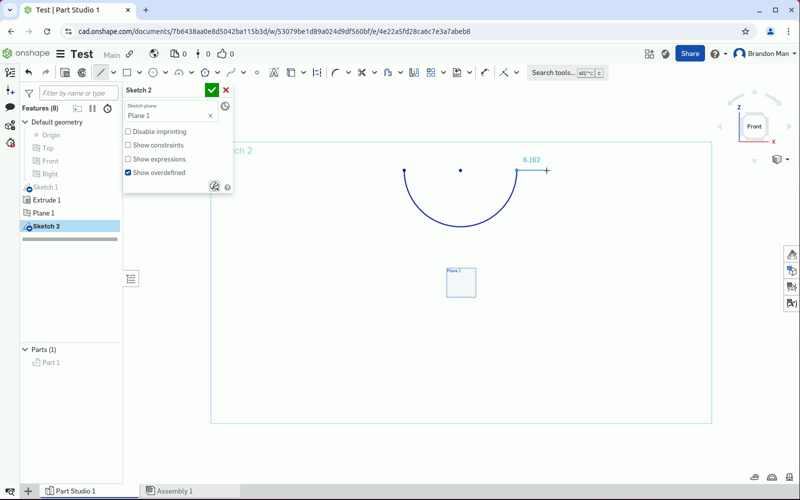
mouse_move(488, 170)
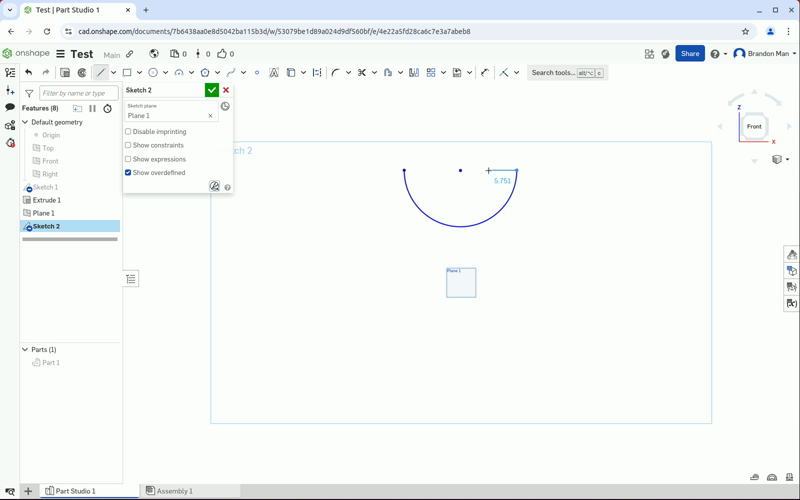
click(488, 170)
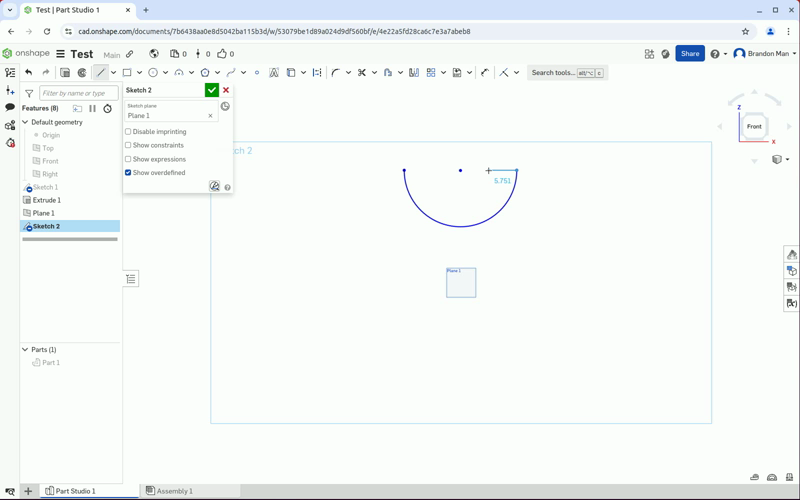
key_up(shift)
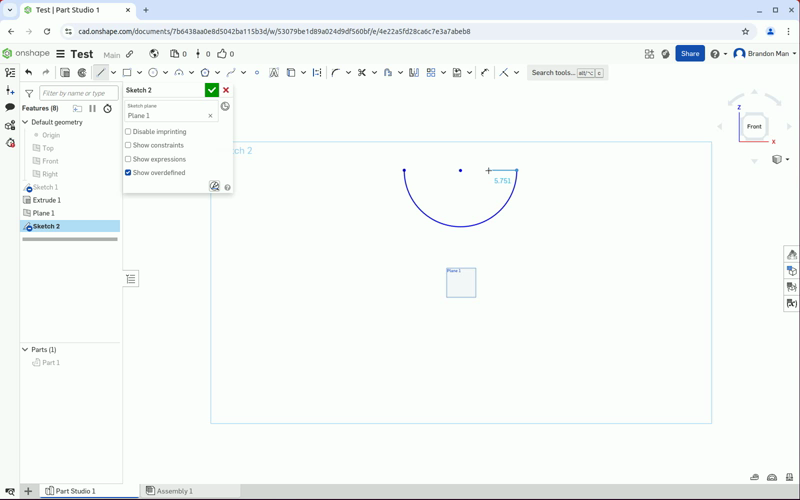
key(esc)
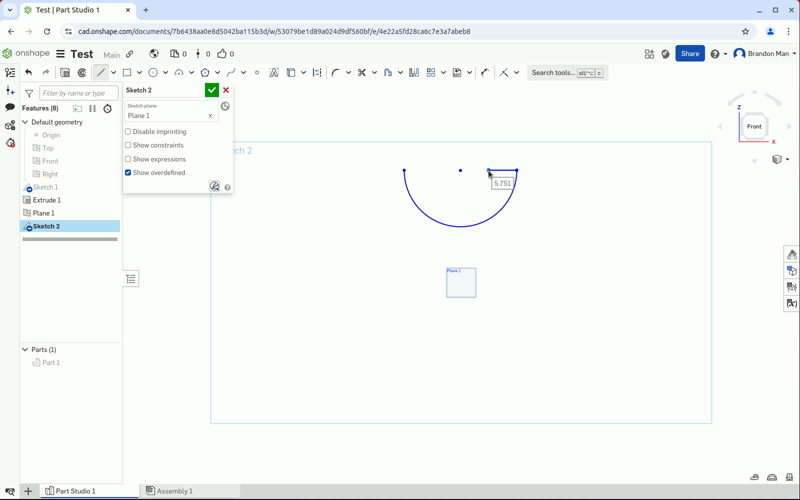
key(a)
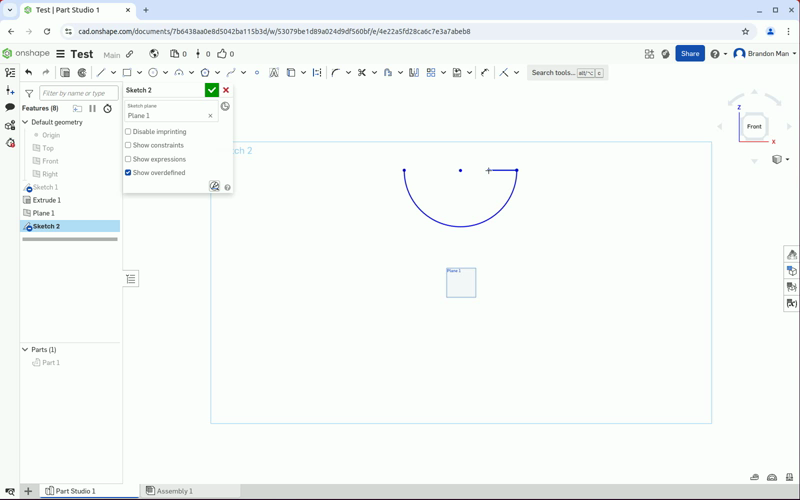
mouse_move(488, 170)
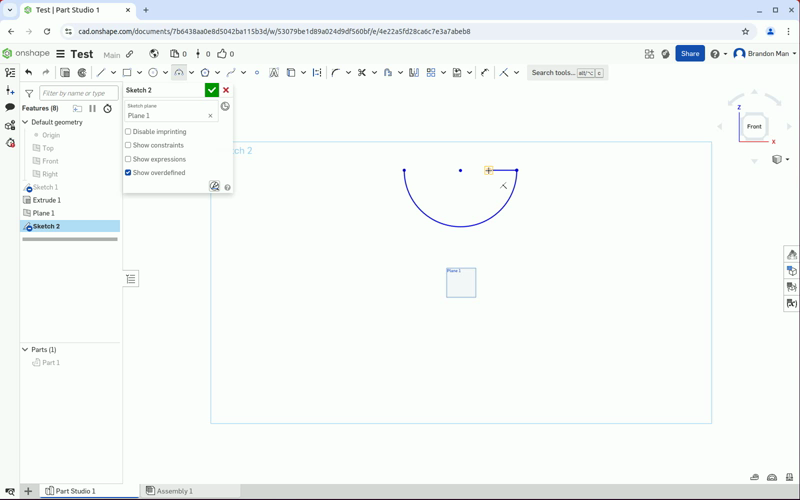
click(488, 170)
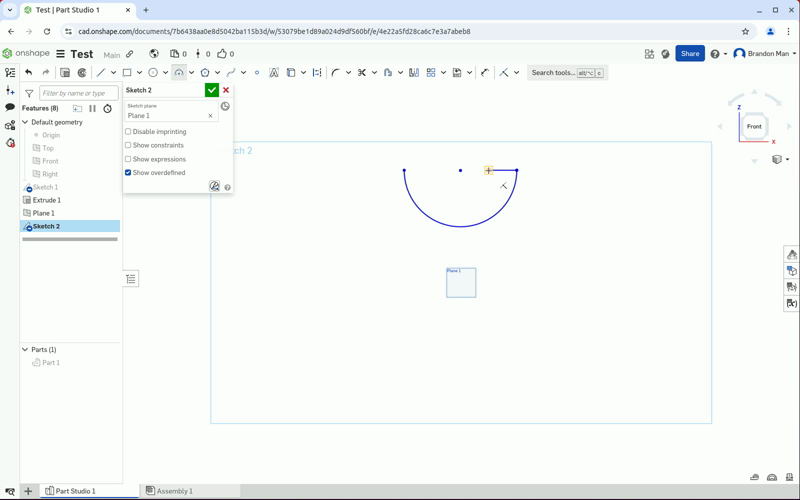
key_down(shift)
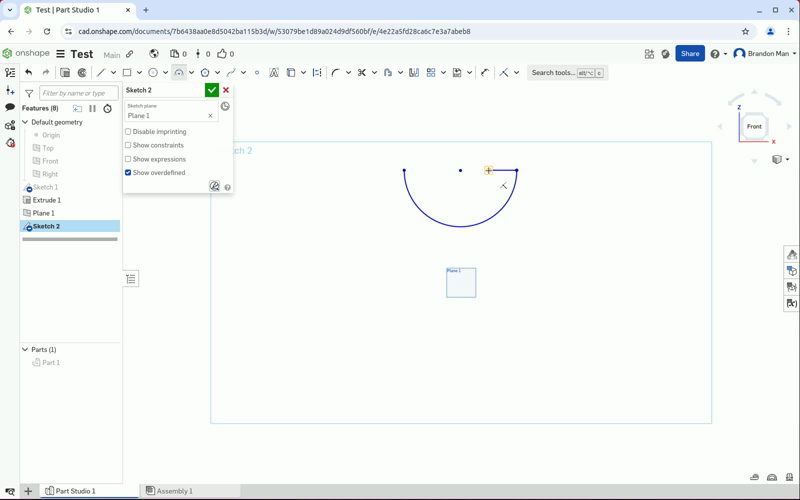
mouse_move(432, 170)
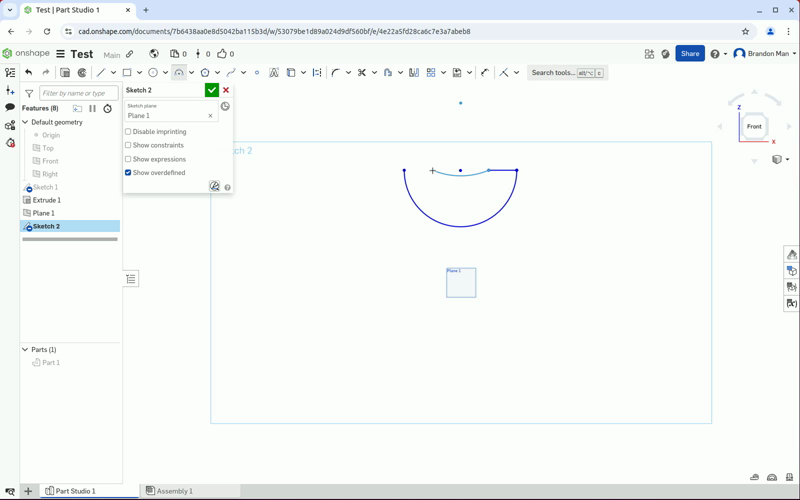
click(432, 170)
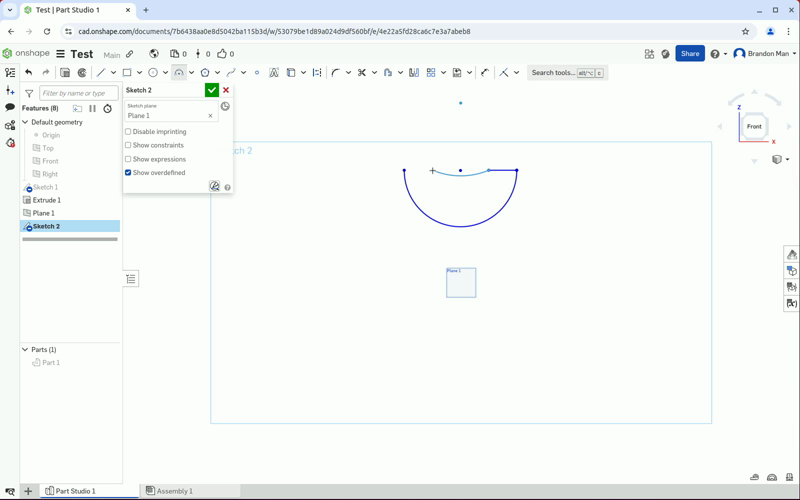
mouse_move(460, 198)
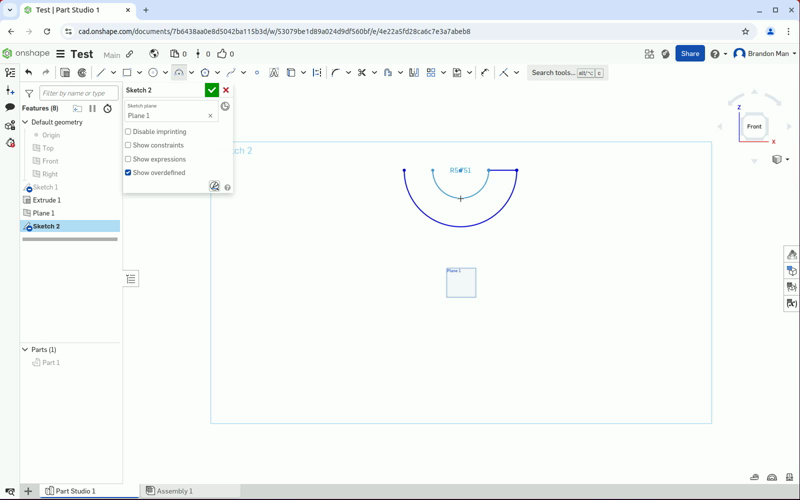
click(460, 198)
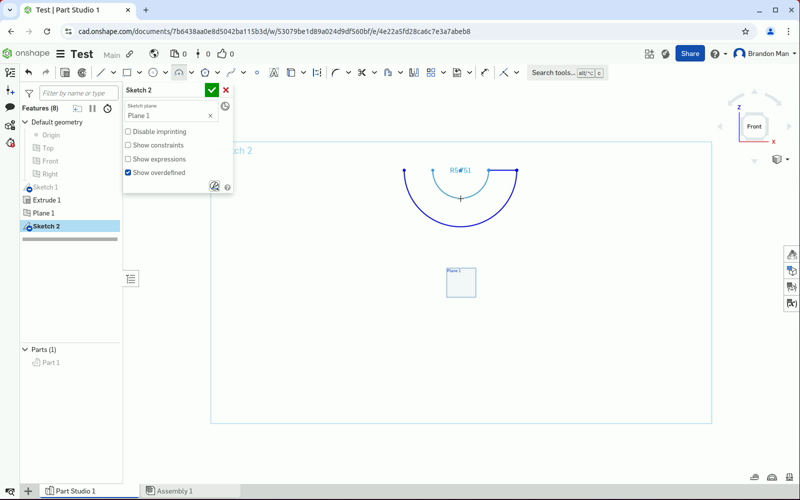
key_up(shift)
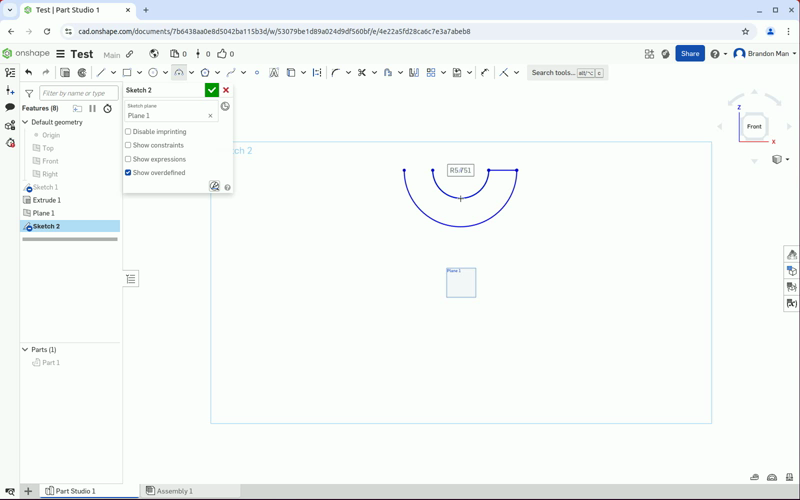
key(esc)
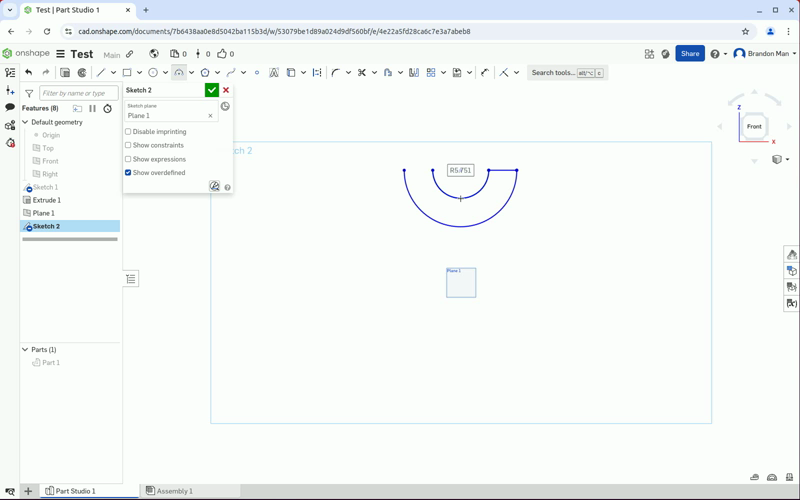
key(l)
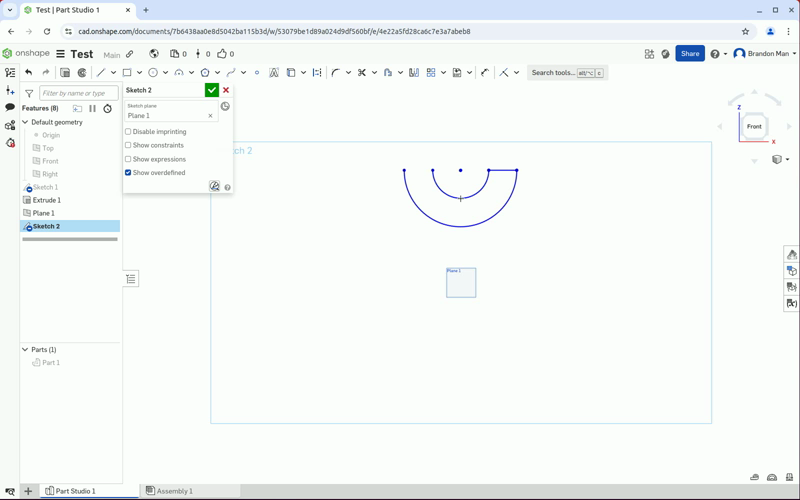
mouse_move(432, 170)
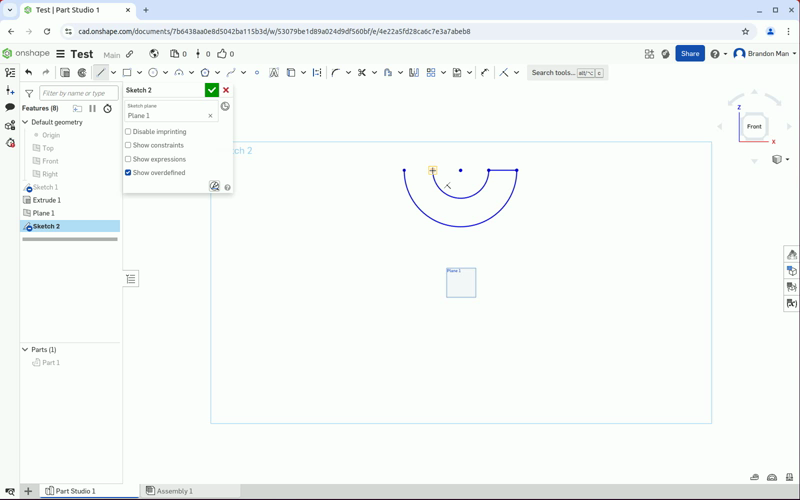
click(432, 170)
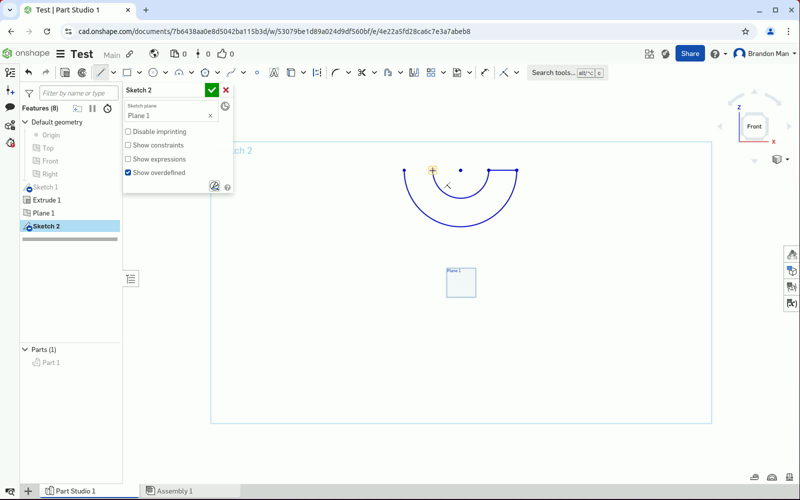
mouse_move(462, 170)
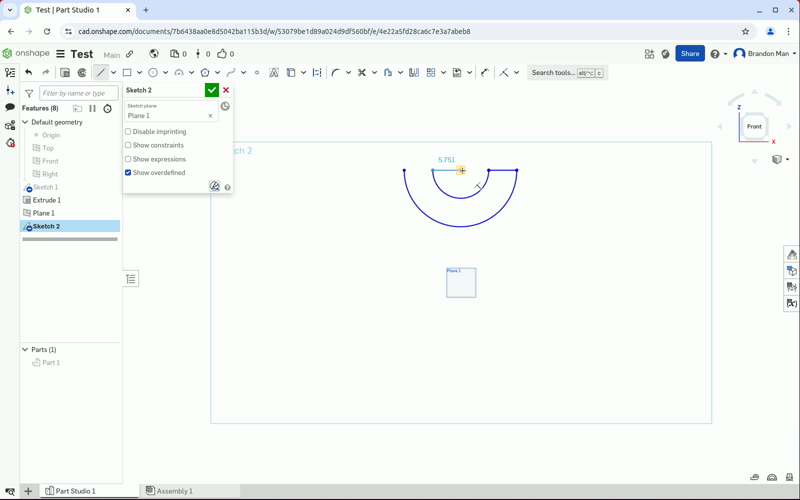
key_down(shift)
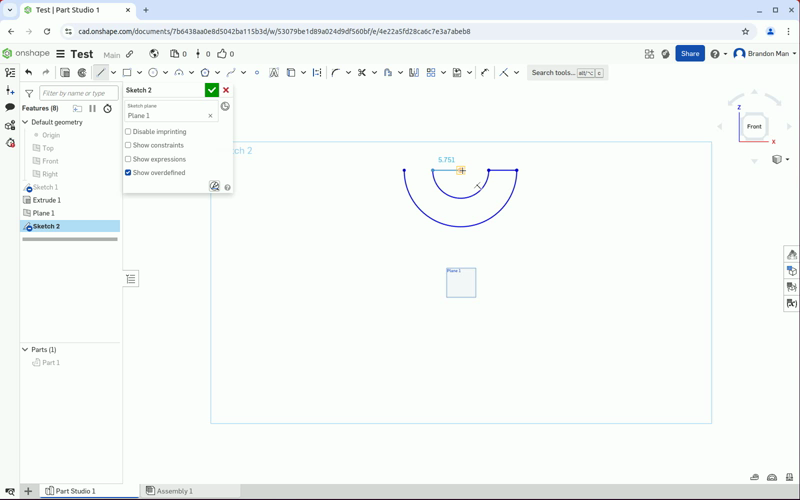
mouse_move(404, 170)
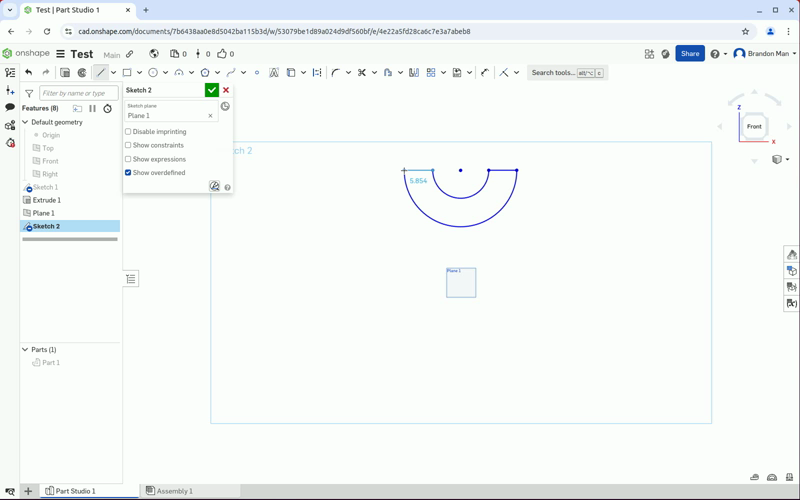
key_up(shift)
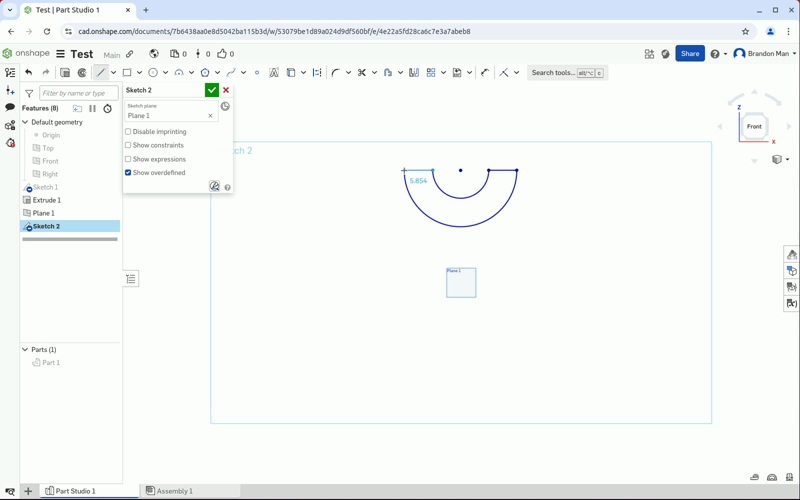
click(404, 170)
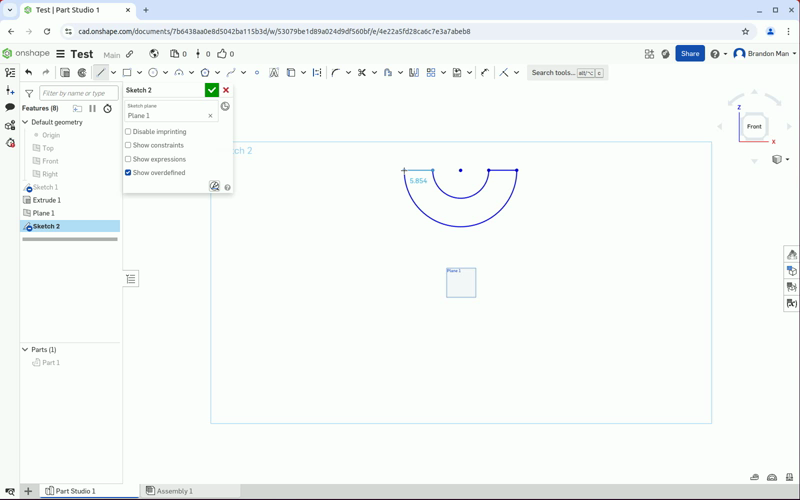
key(esc)
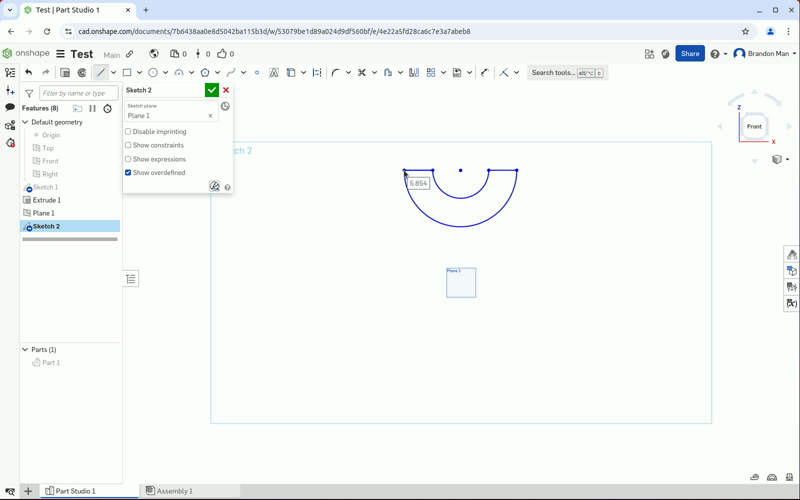
mouse_move(441, 217)
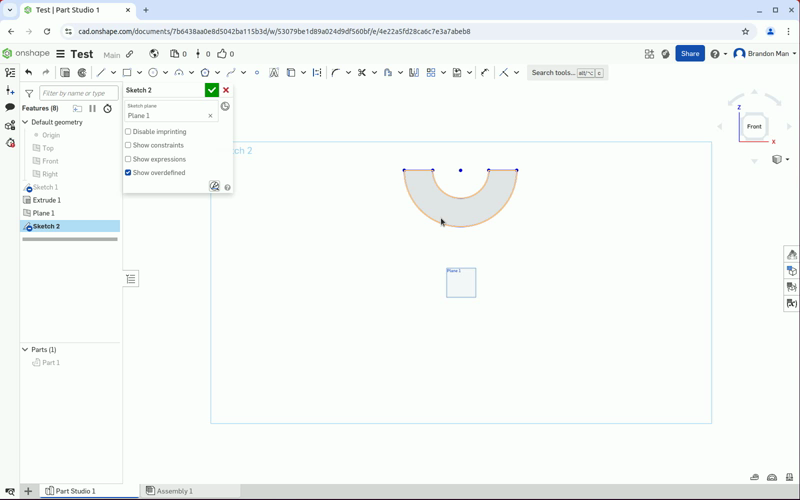
scroll(6)
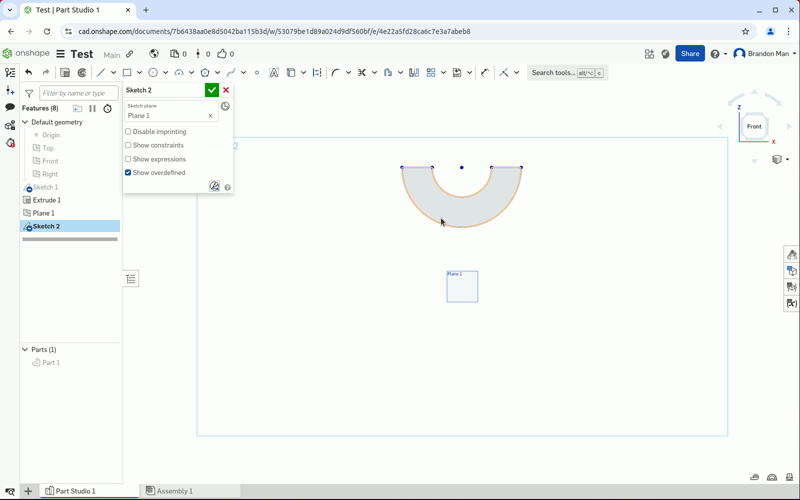
scroll(6)
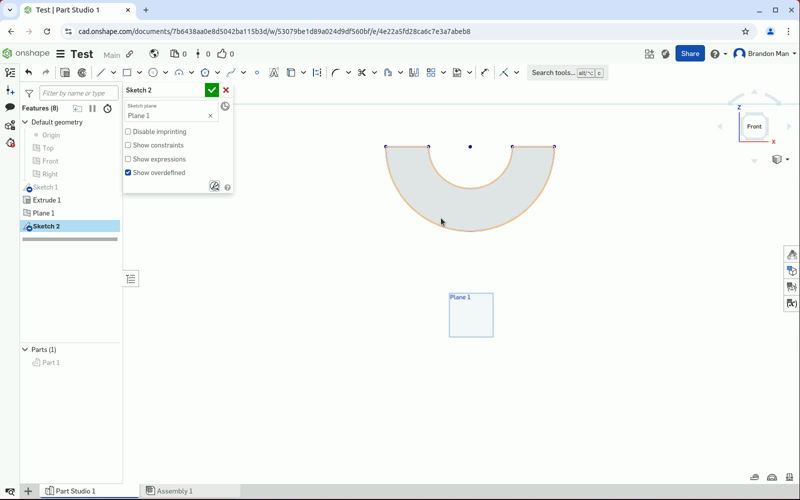
scroll(6)
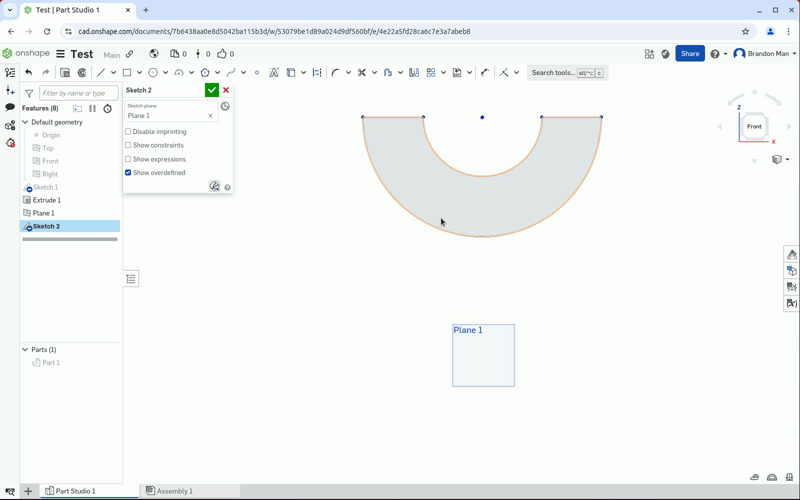
scroll(6)
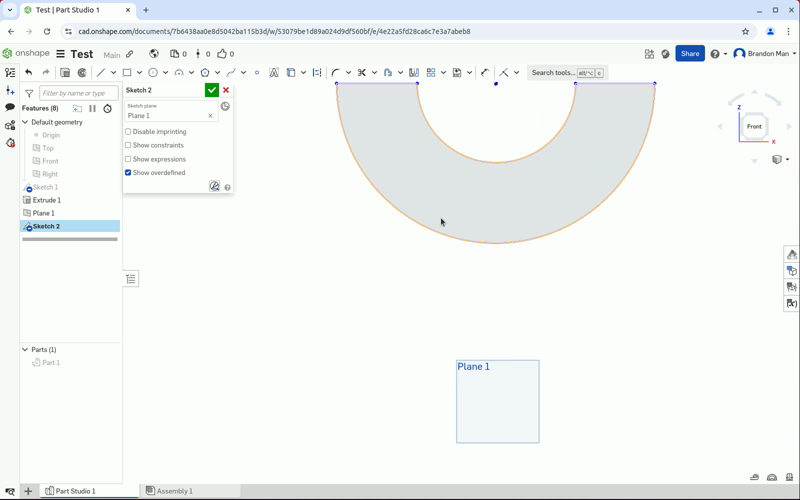
scroll(6)
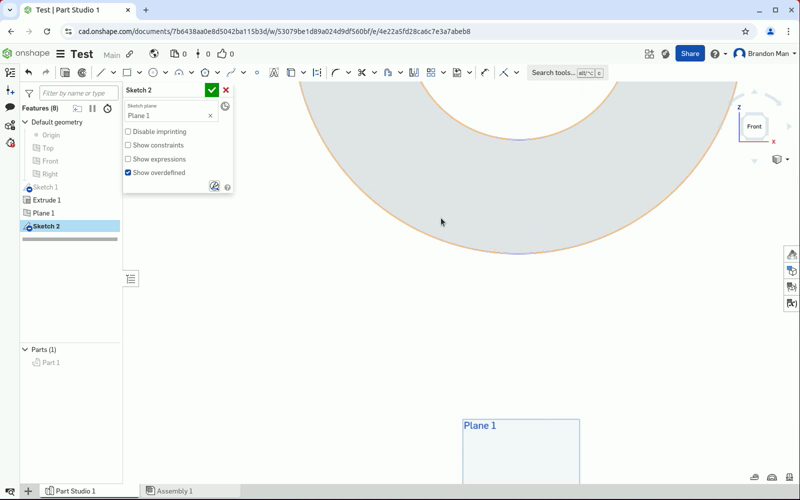
scroll(6)
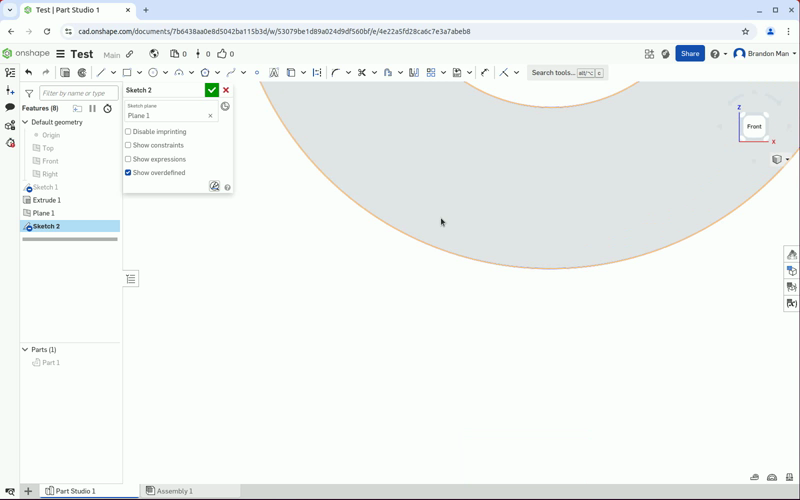
scroll(6)
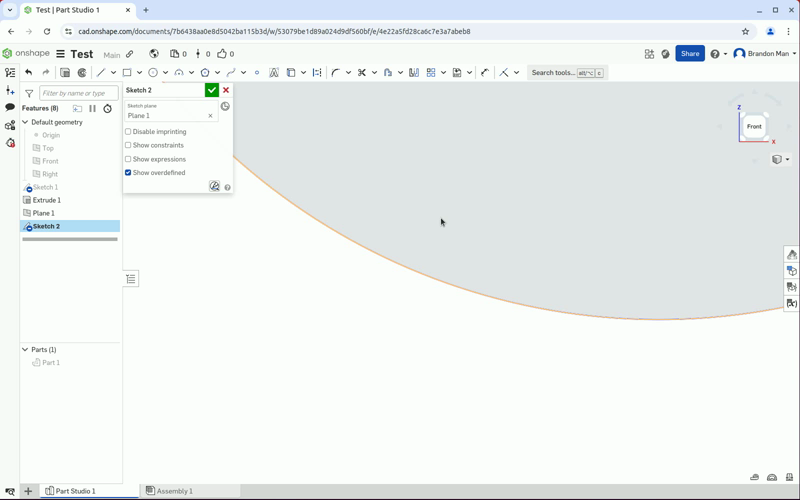
click(441, 217)
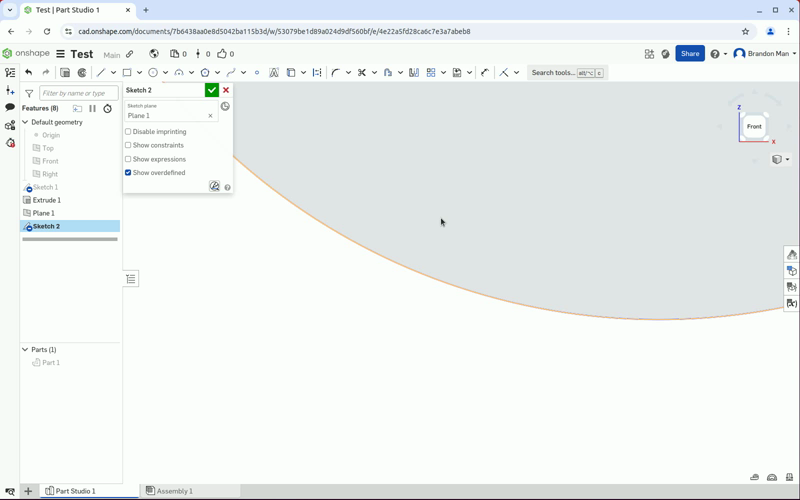
scroll(-6)
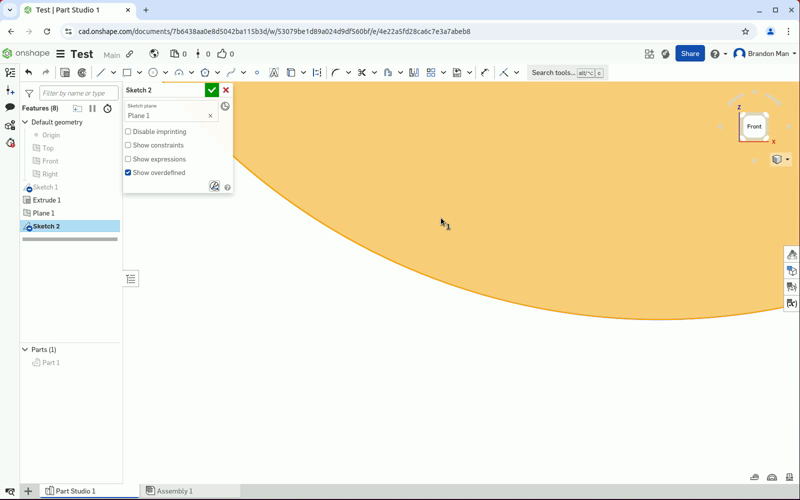
scroll(-6)
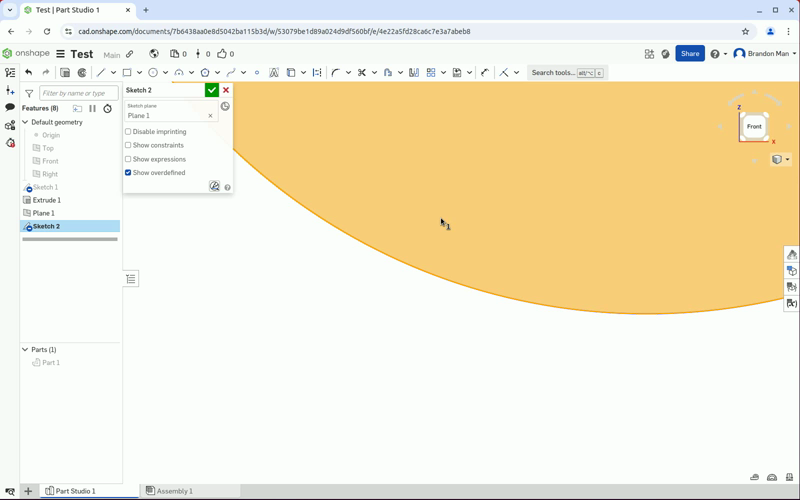
scroll(-6)
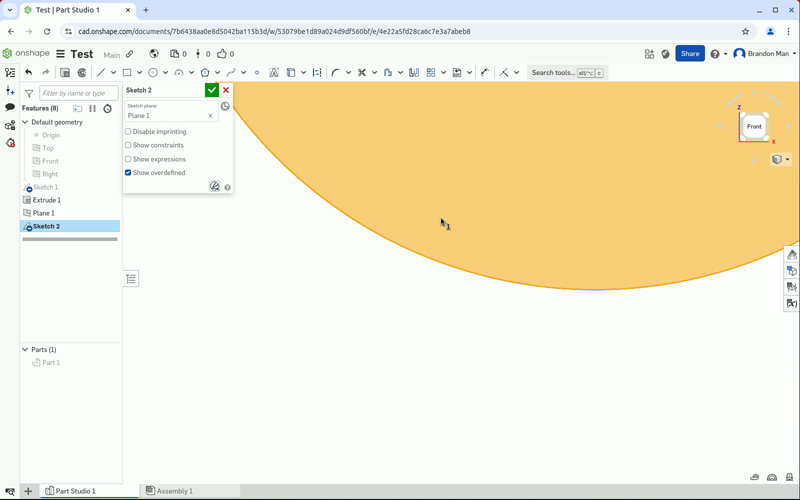
scroll(-6)
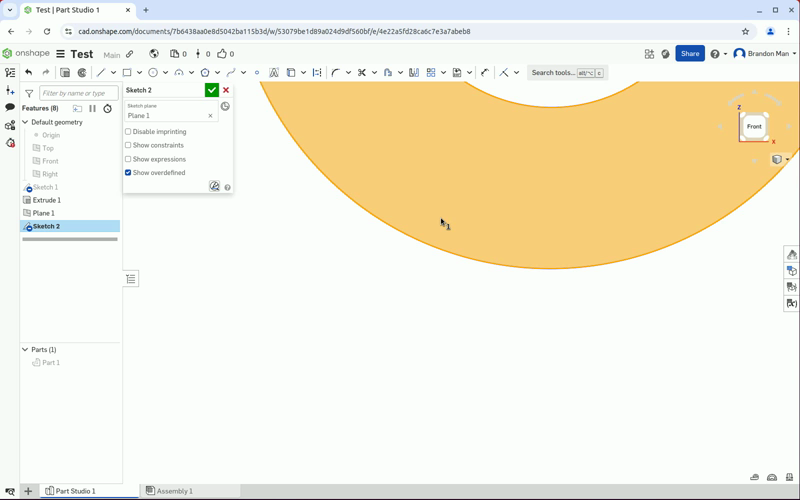
scroll(-6)
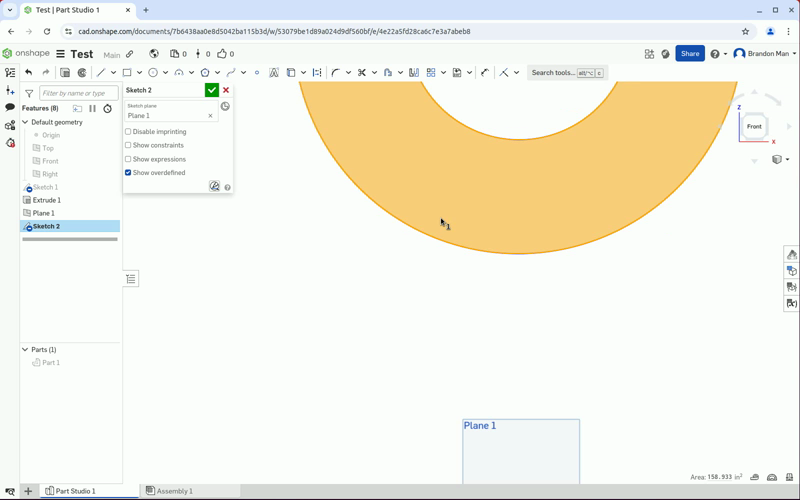
scroll(-6)
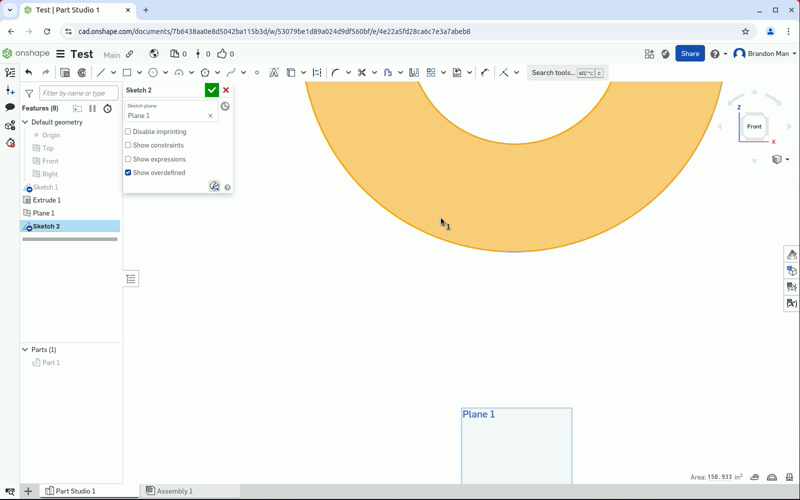
scroll(-6)
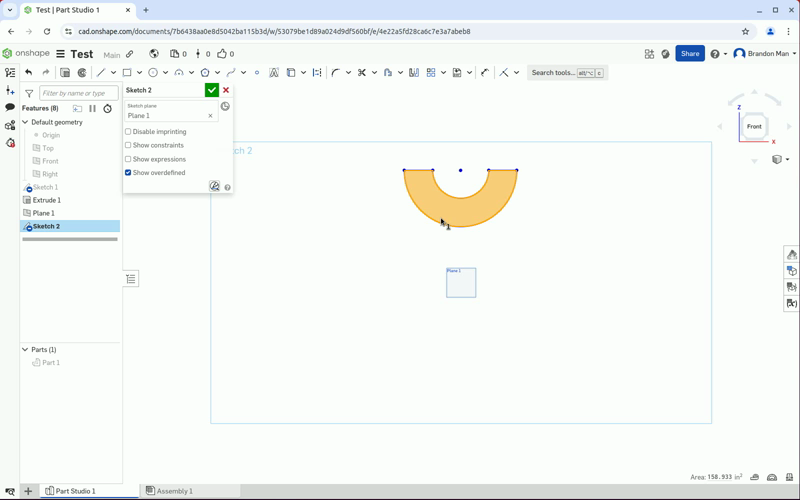
mouse_move(73, 352)
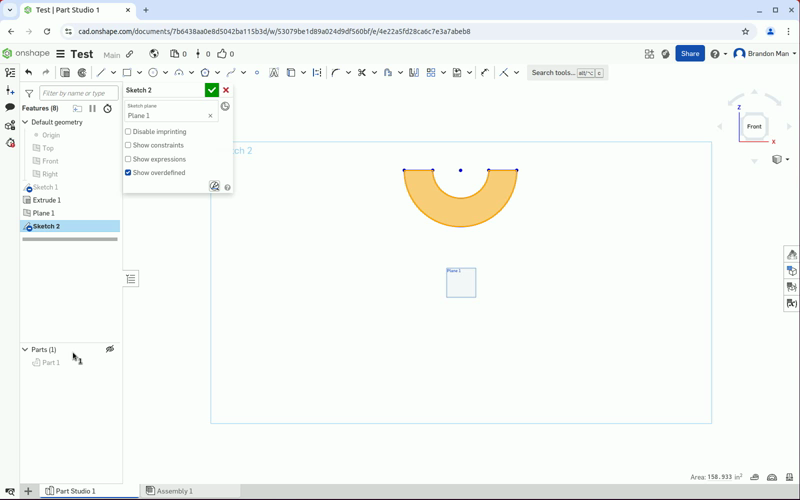
key(shift+y)
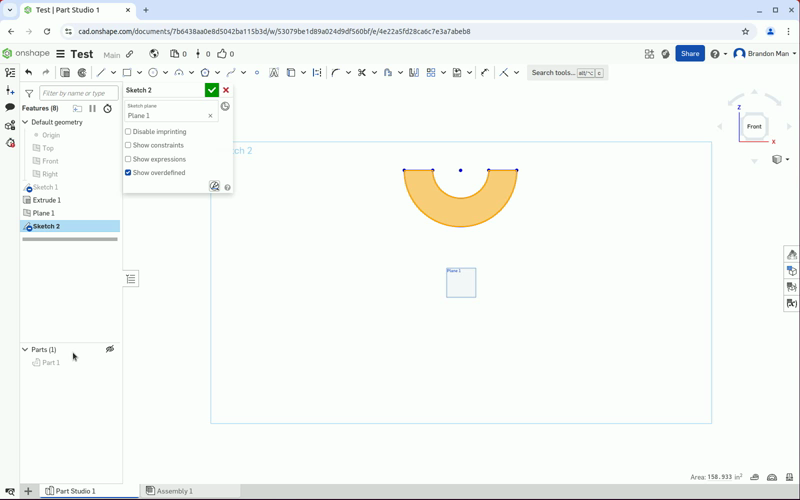
key(shift+e)
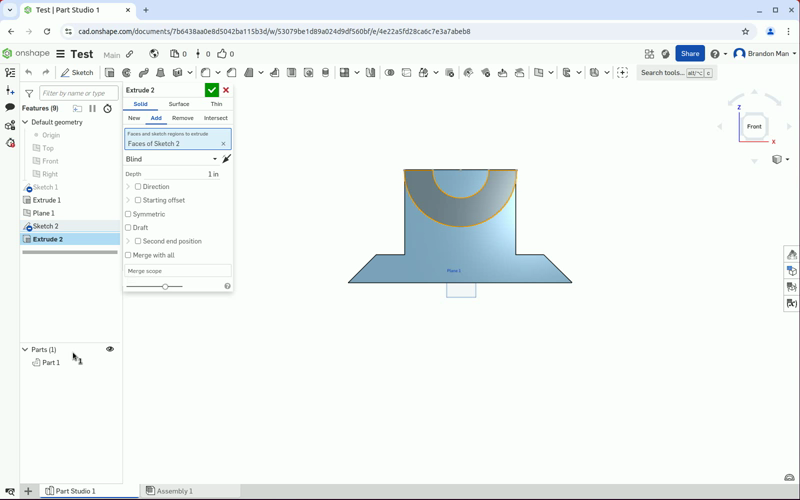
mouse_move(143, 106)
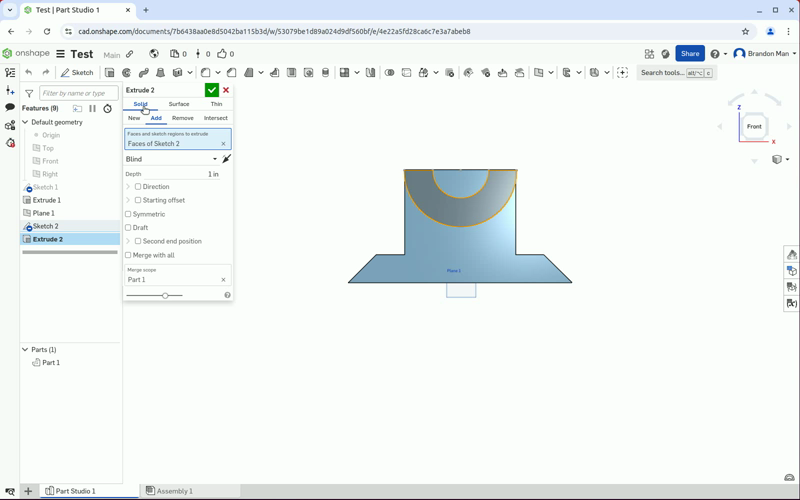
click(143, 106)
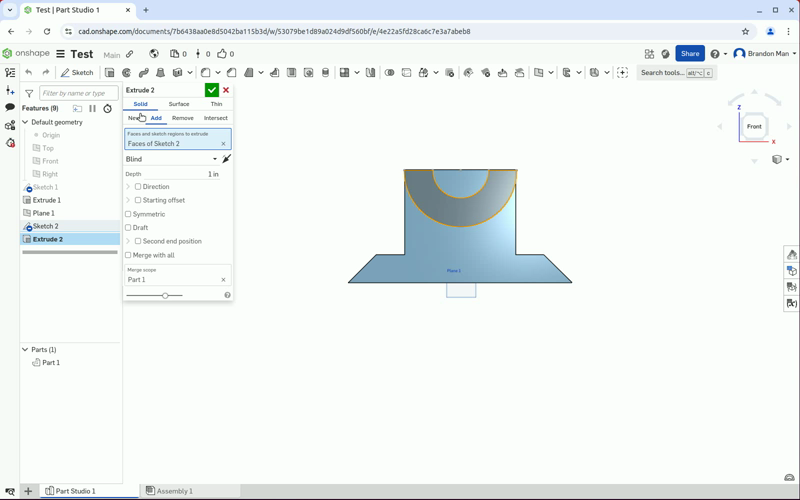
mouse_move(137, 120)
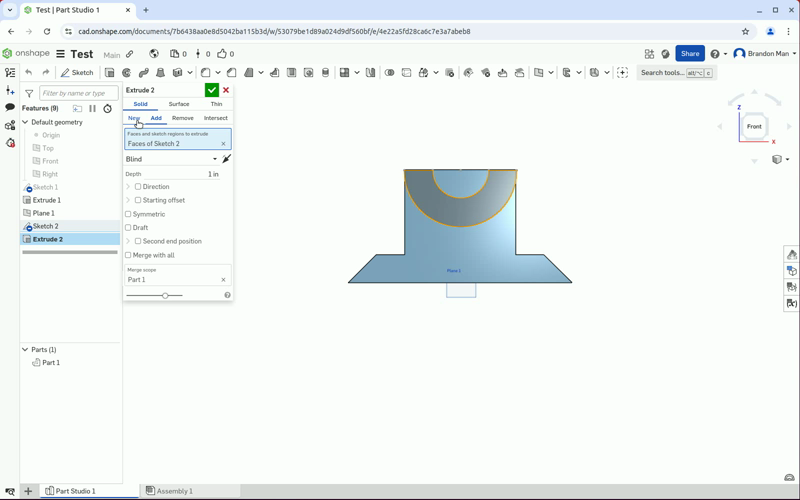
click(137, 120)
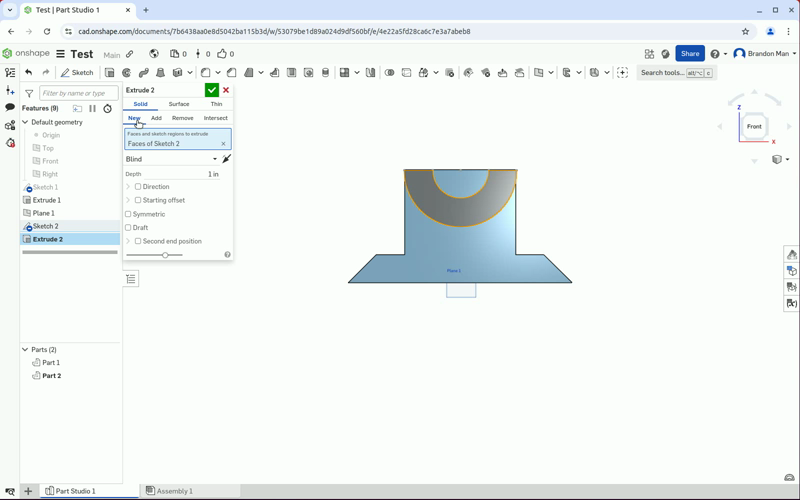
key(tab, 4)
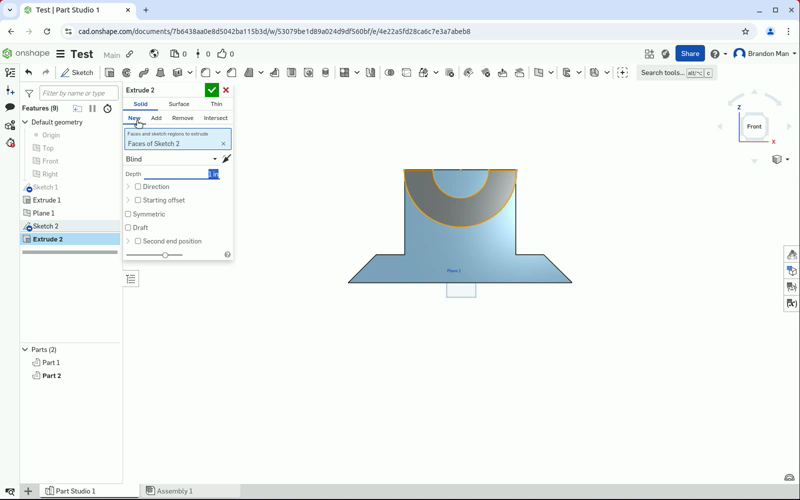
text(5.777)
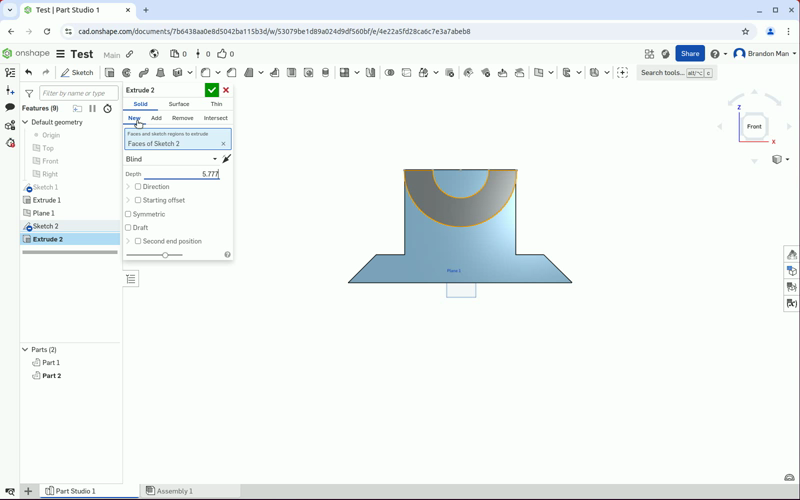
key(enter)
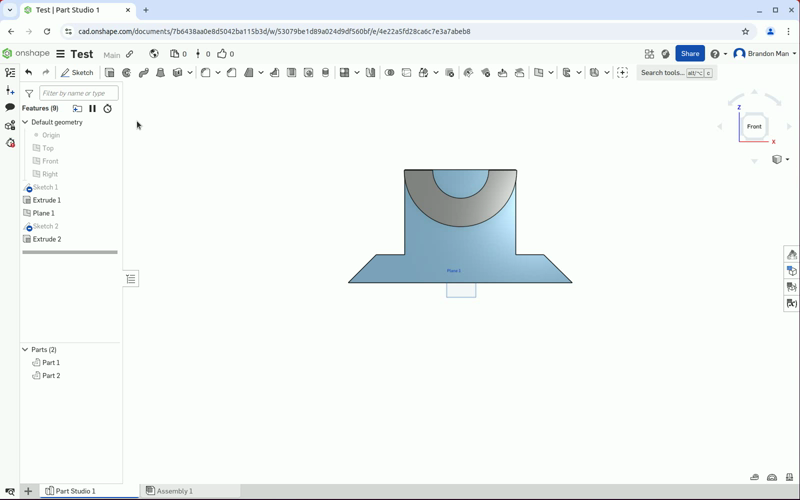
key(shift+h)
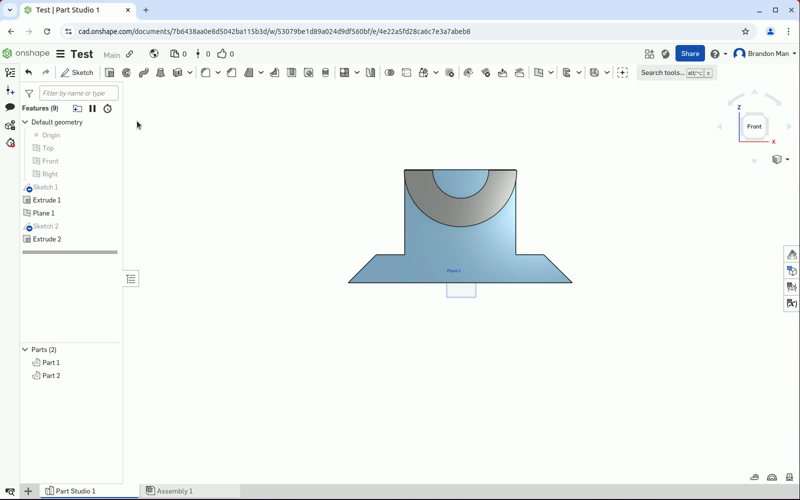
key(shift+h)
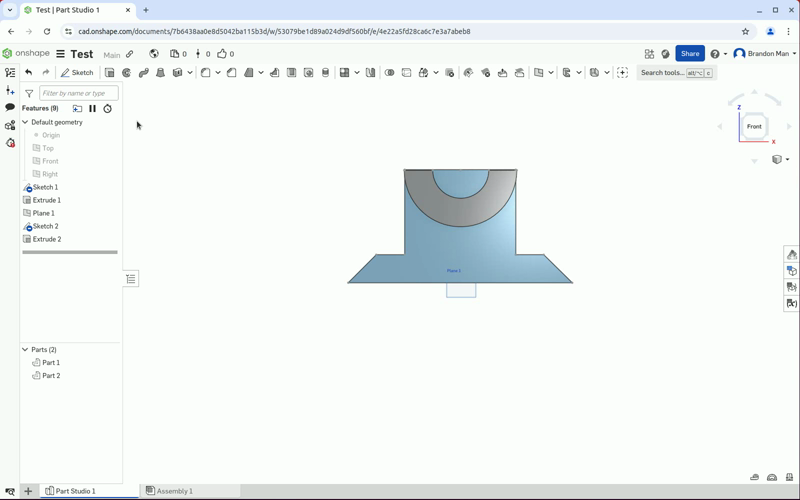
key(shift+7)
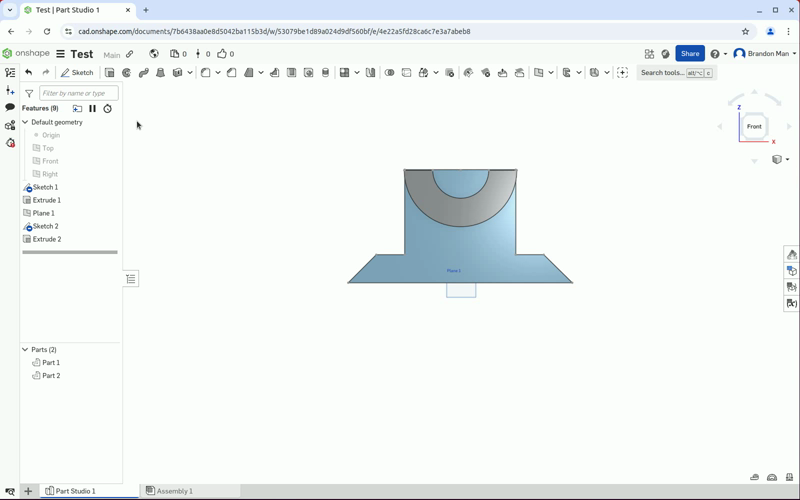
key(left, 2)
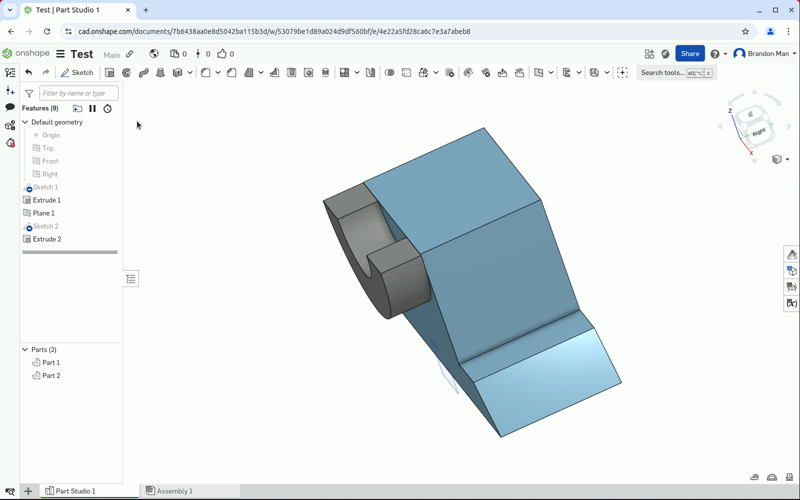
key(down, 2)
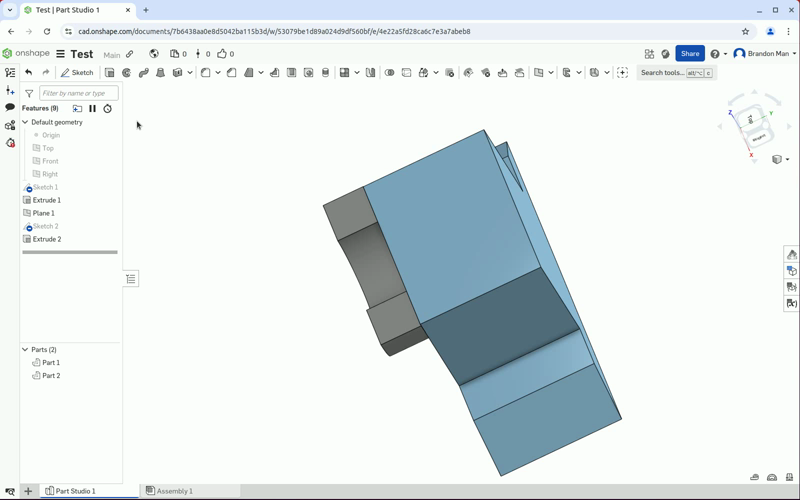
key(up, 2)
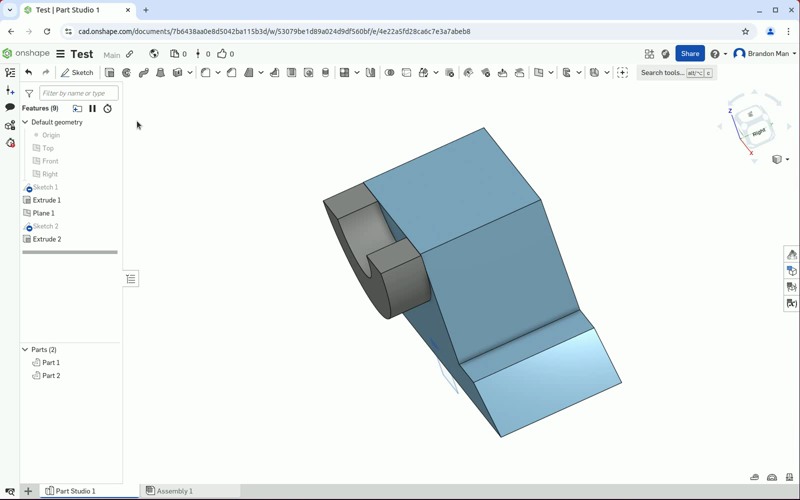
key(right, 2)
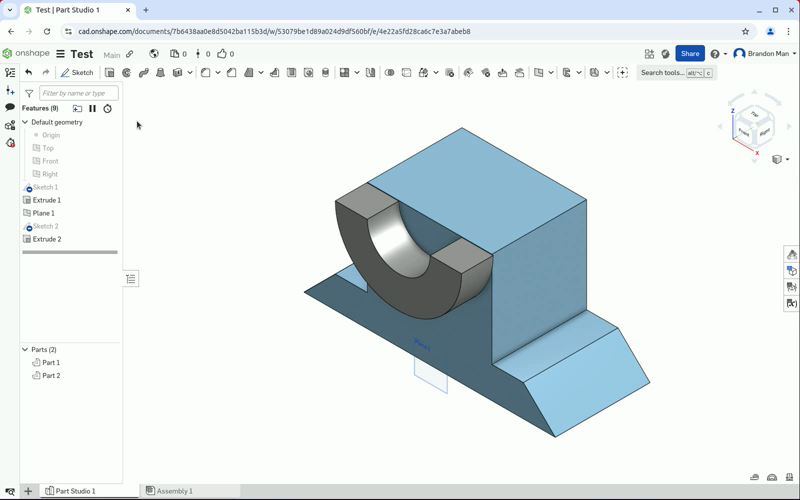
mouse_move(73, 189)
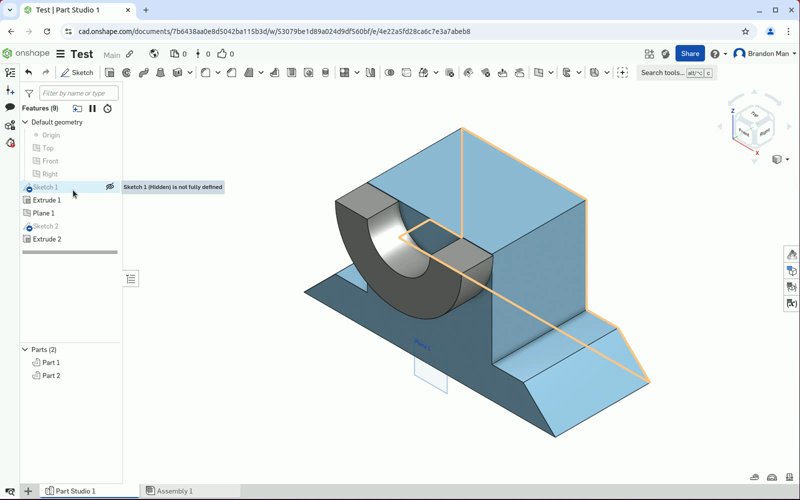
click(73, 189)